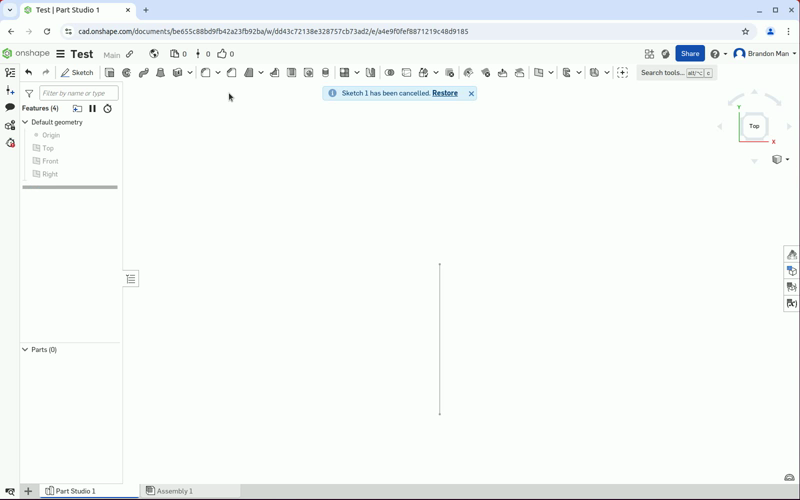
key(shift+h)
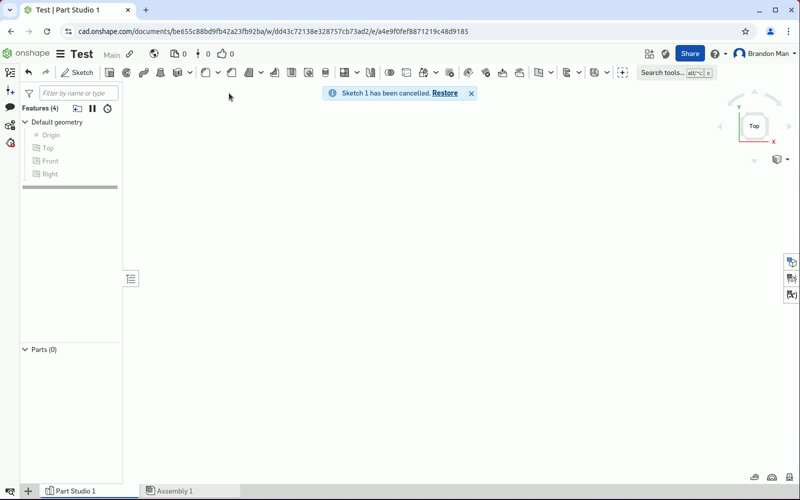
mouse_move(73, 352)
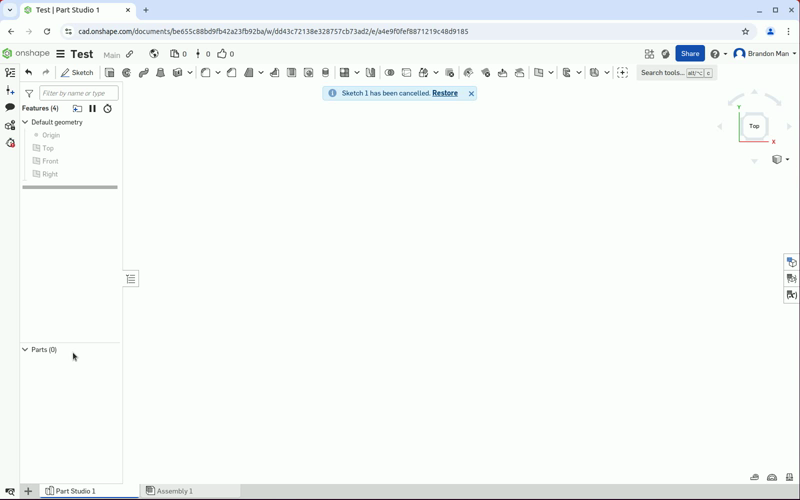
key(y)
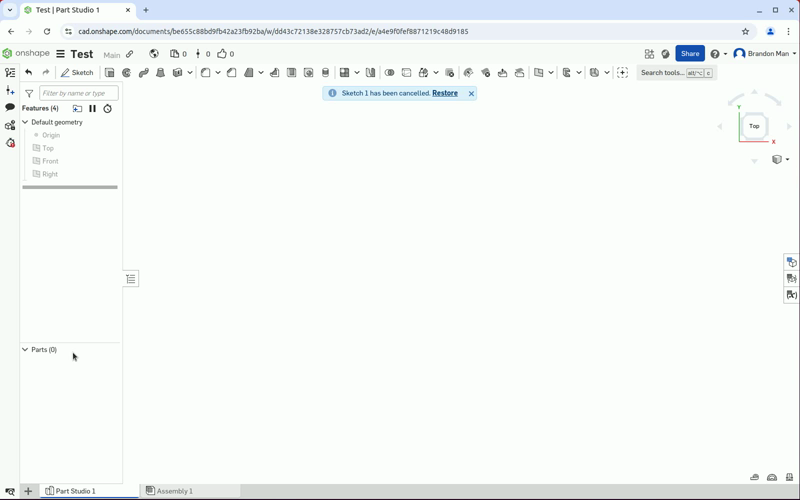
key(shift+p)
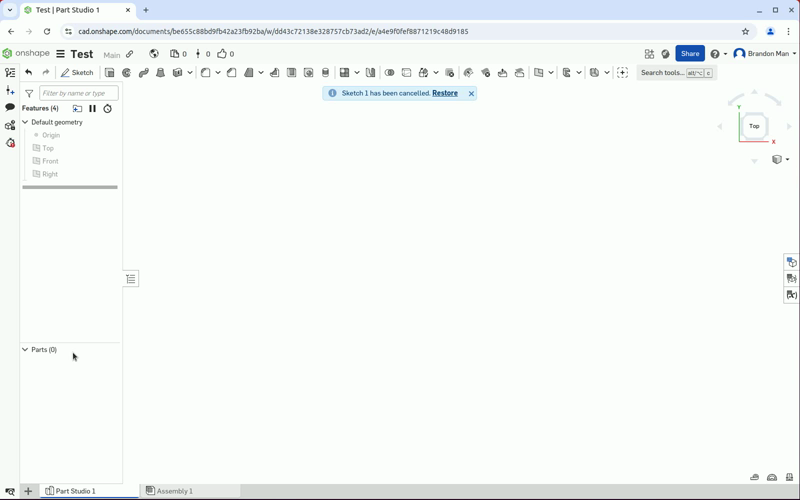
key(space)
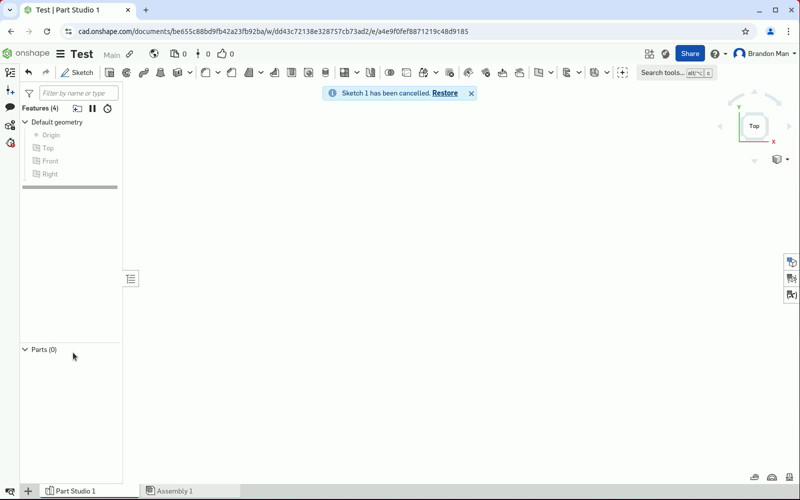
key_down(shift)
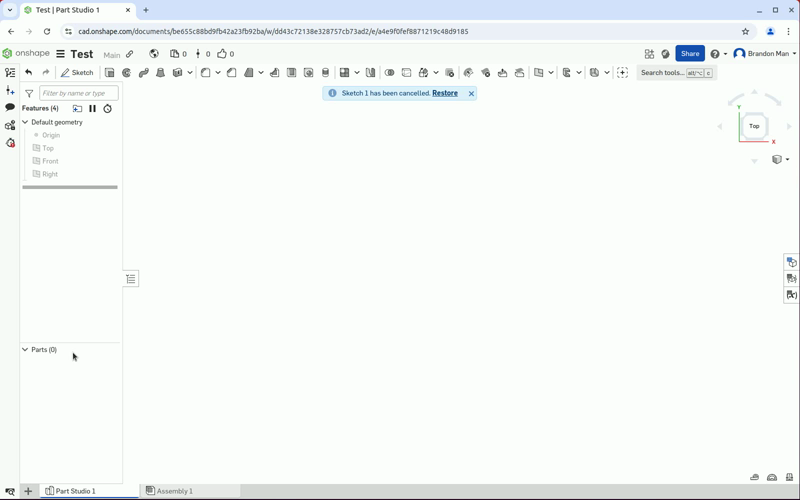
key(up)
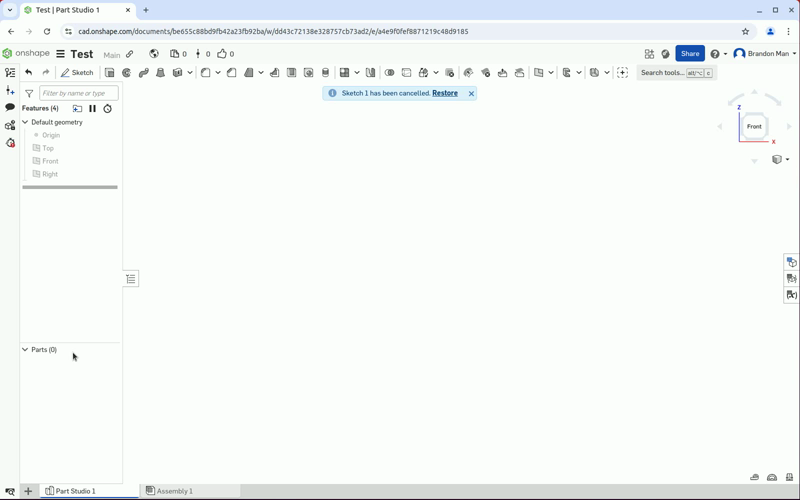
key_up(shift)
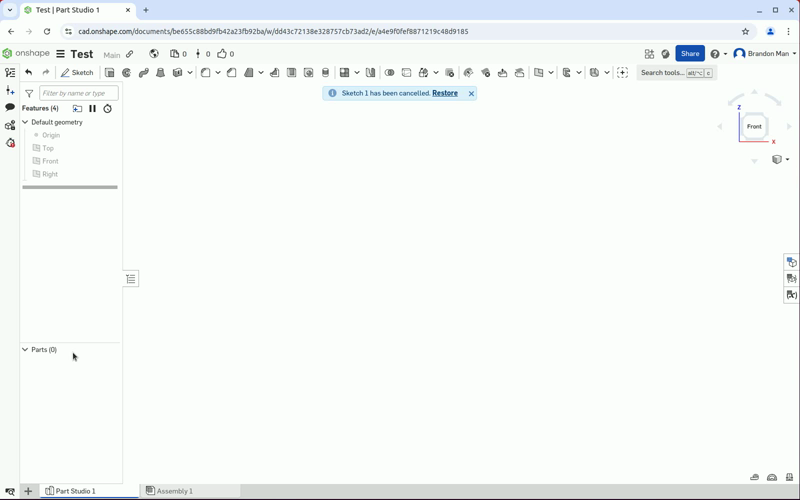
mouse_move(73, 352)
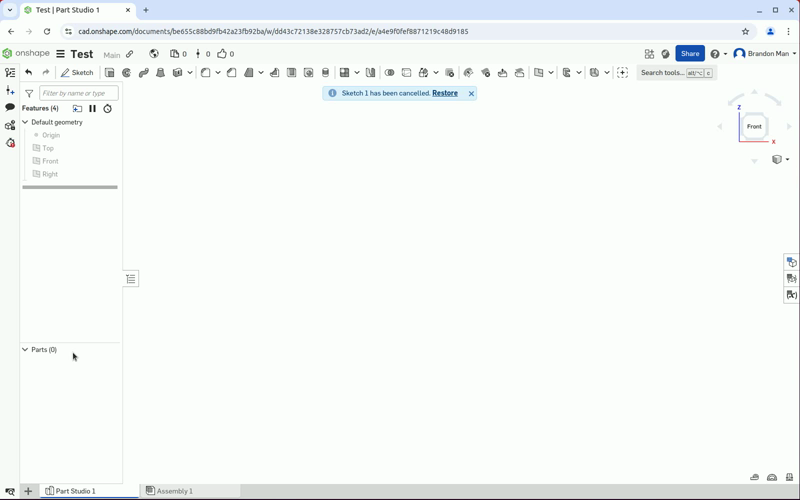
key(shift+y)
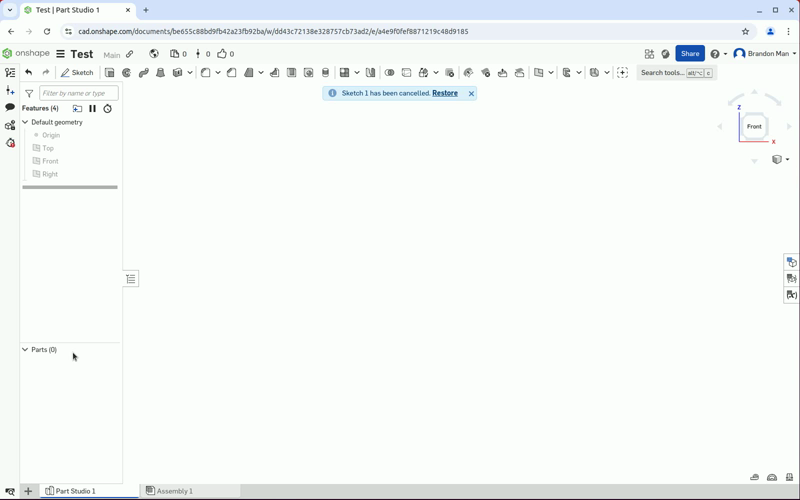
key(shift+s)
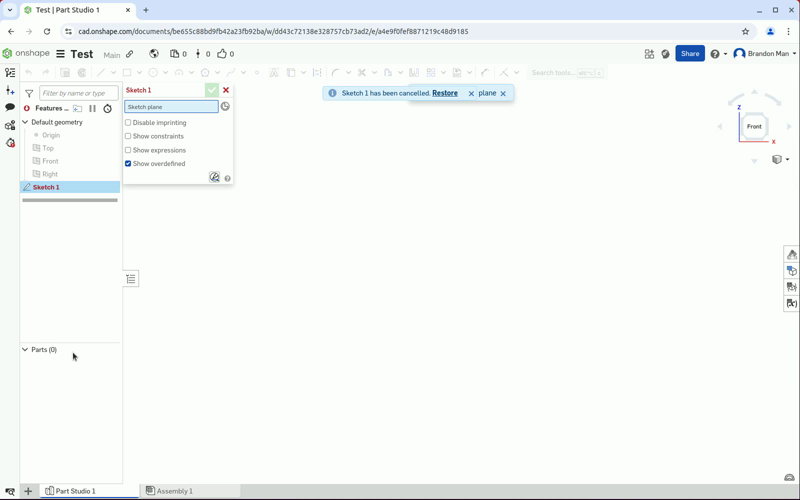
mouse_move(73, 163)
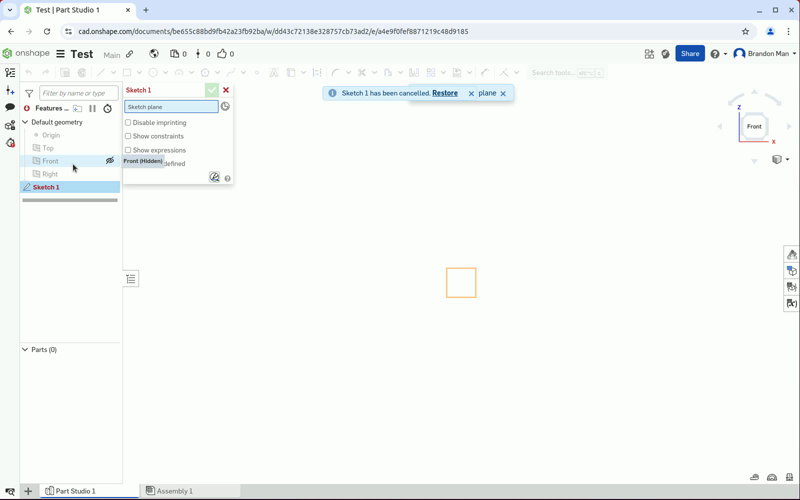
click(73, 163)
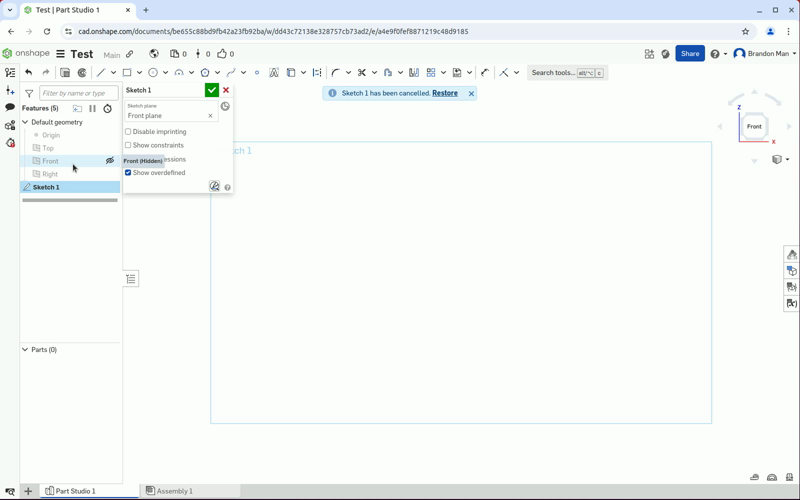
mouse_move(73, 352)
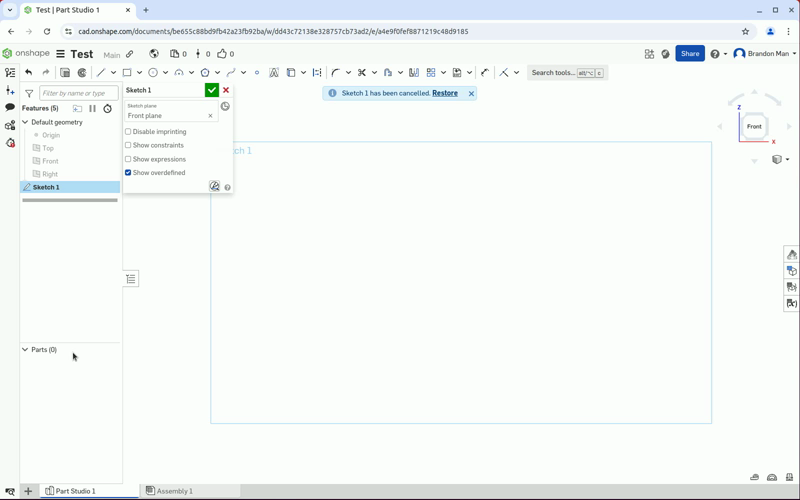
key(y)
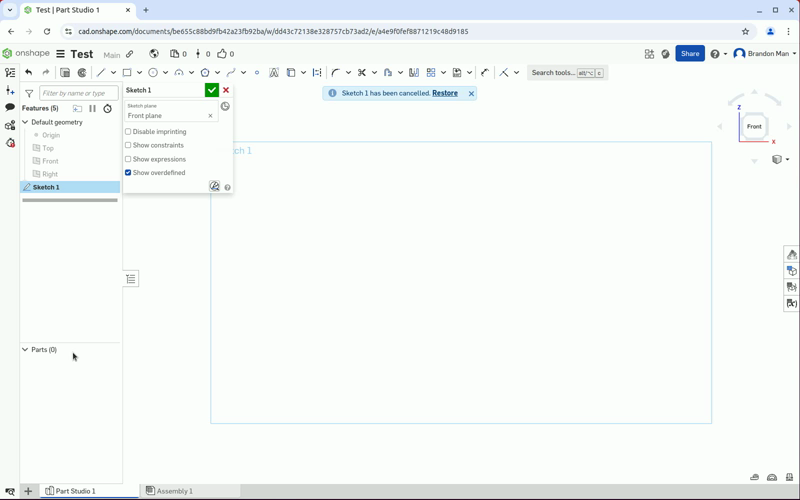
key(c)
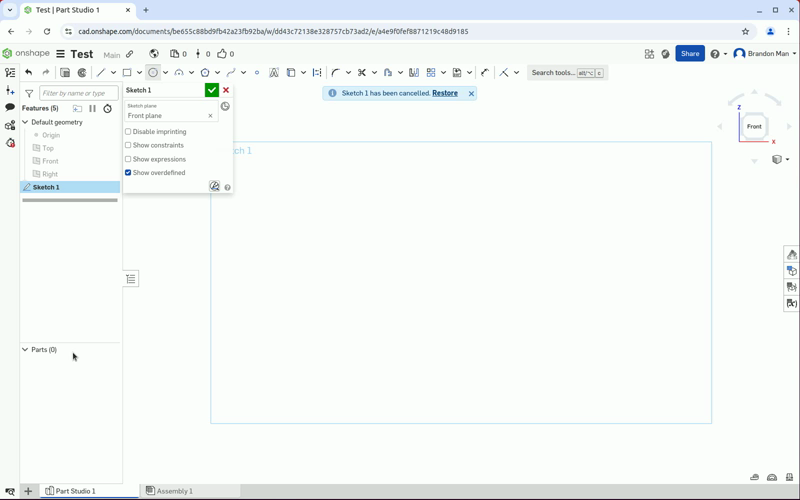
key_down(shift)
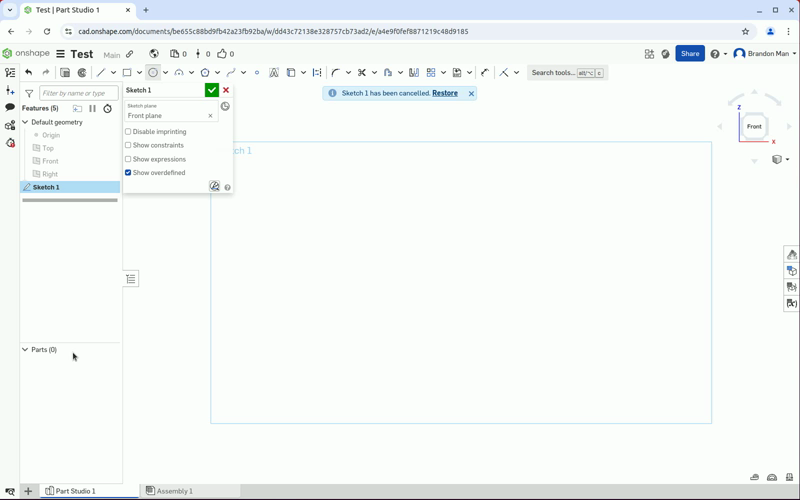
mouse_move(460, 282)
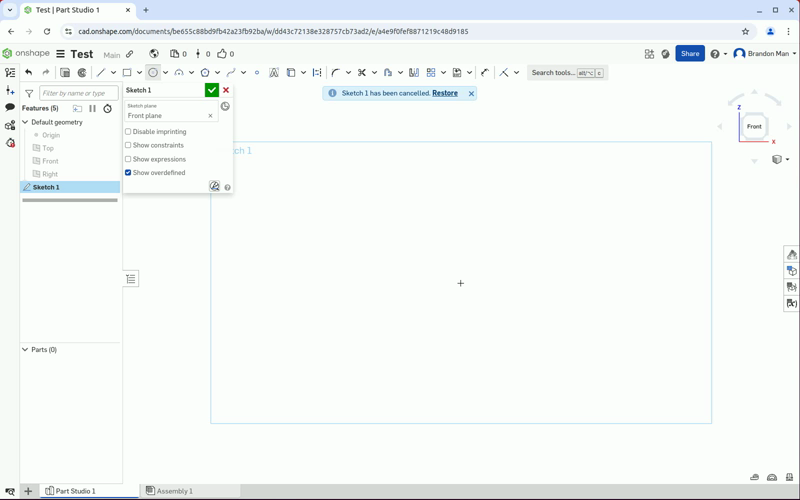
click(460, 282)
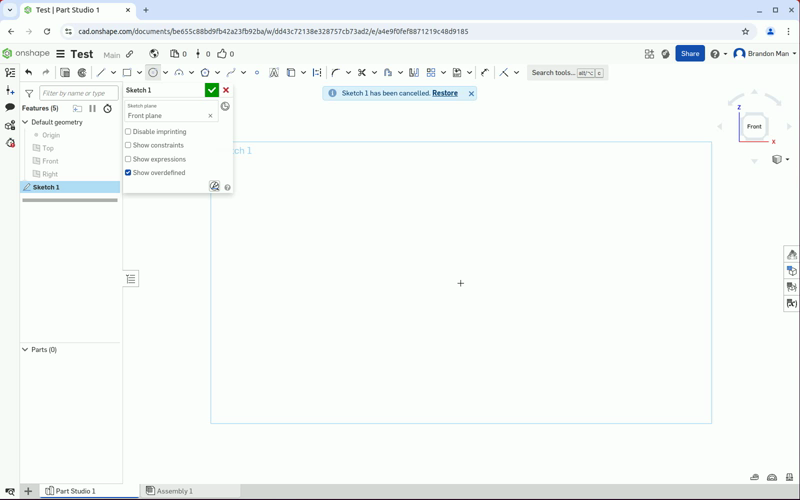
key_up(shift)
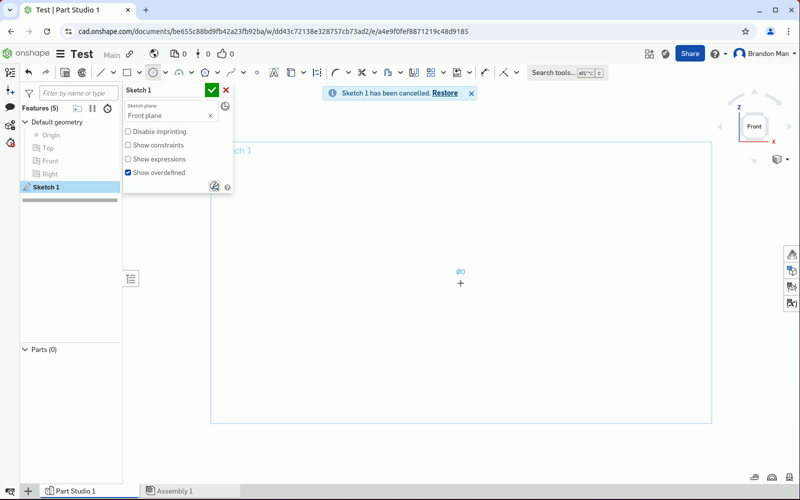
mouse_move(521, 282)
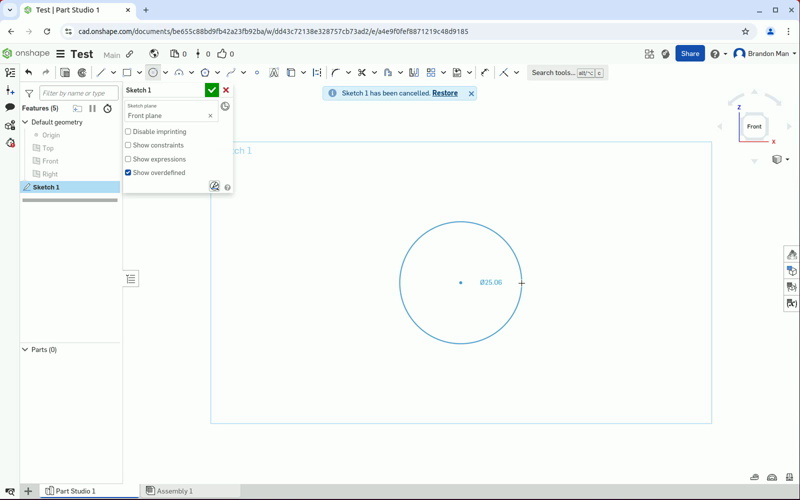
click(521, 282)
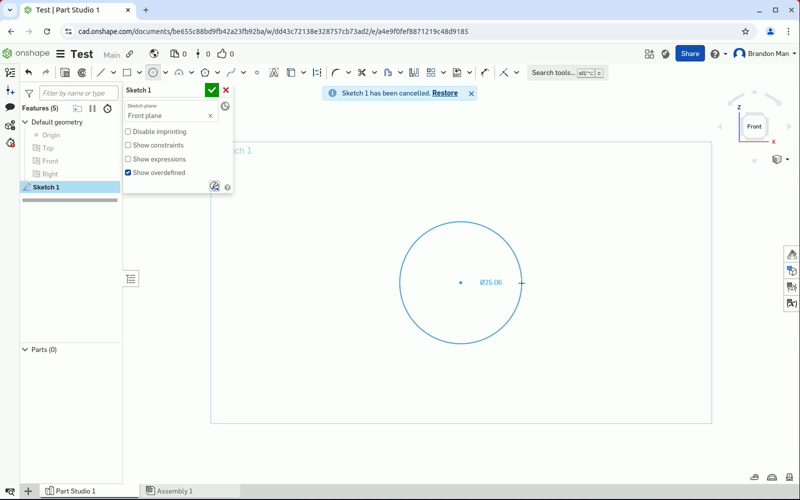
key(esc)
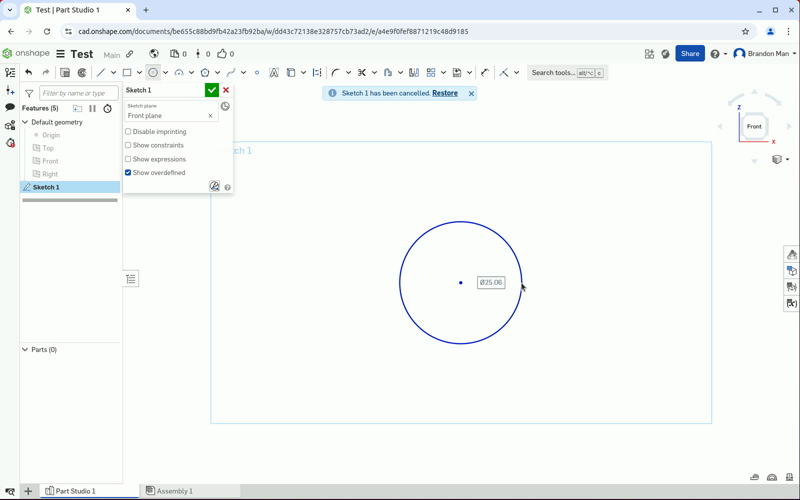
key(c)
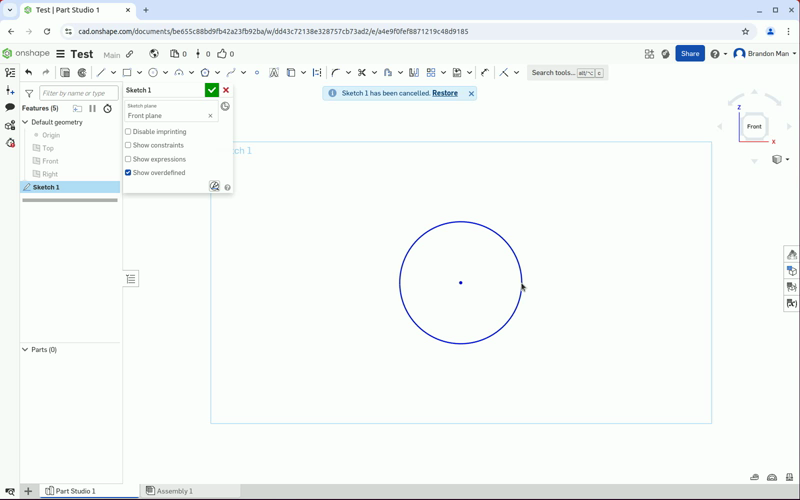
key_down(shift)
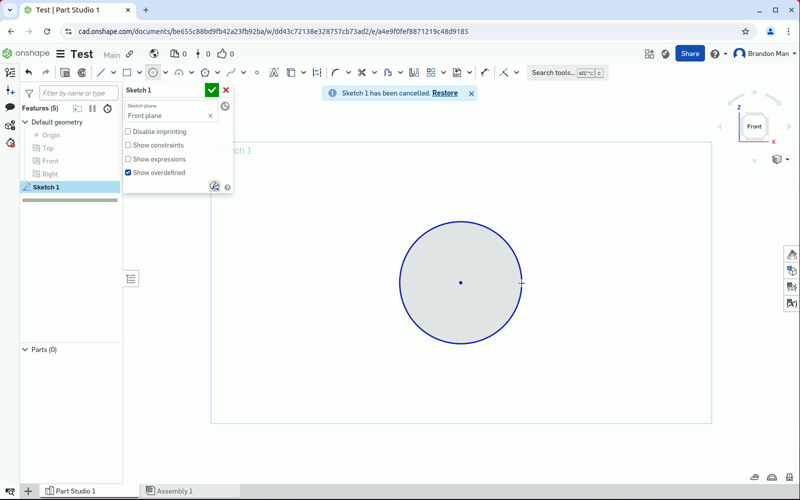
mouse_move(460, 282)
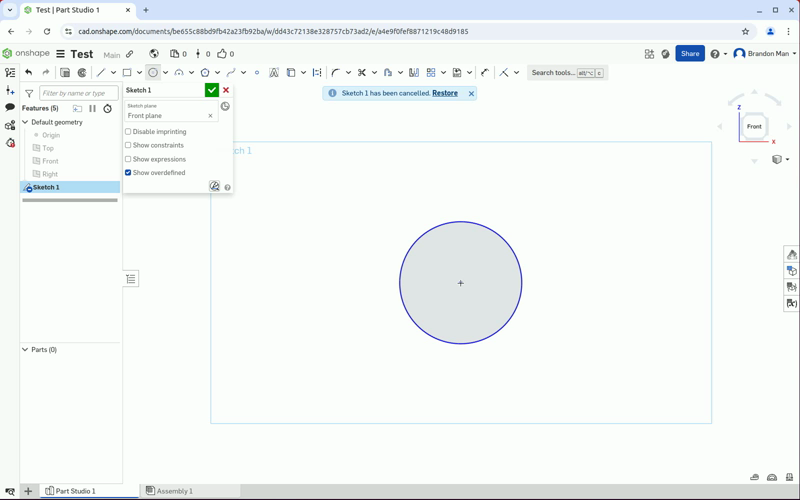
click(460, 282)
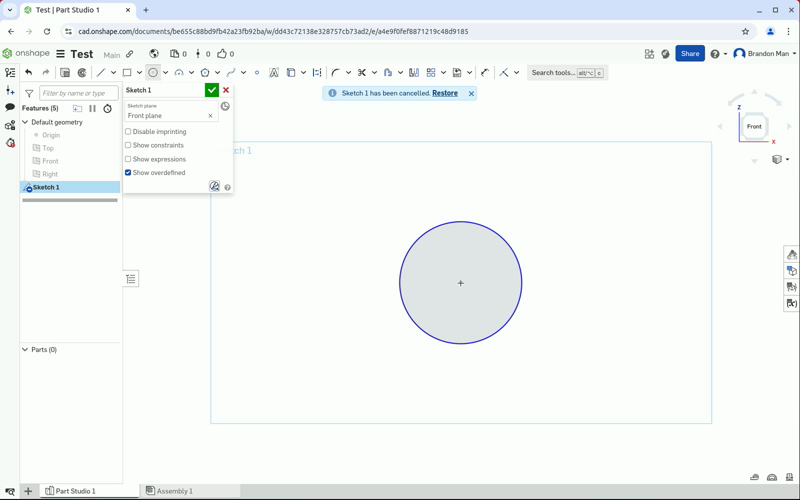
key_up(shift)
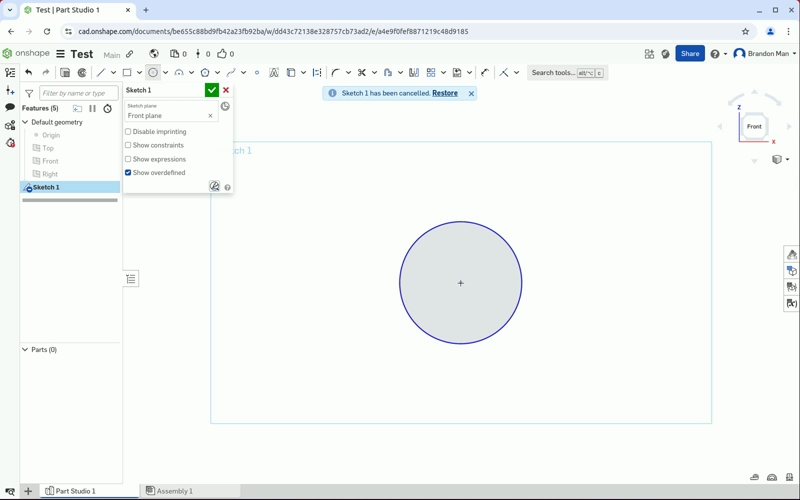
mouse_move(496, 282)
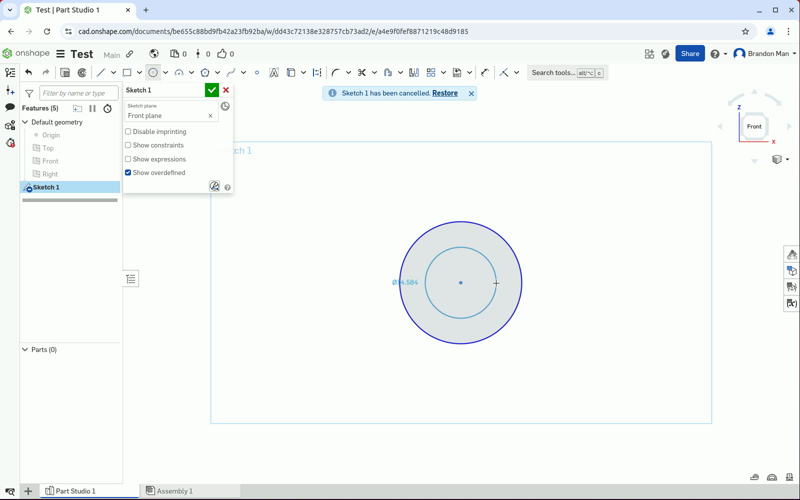
click(496, 282)
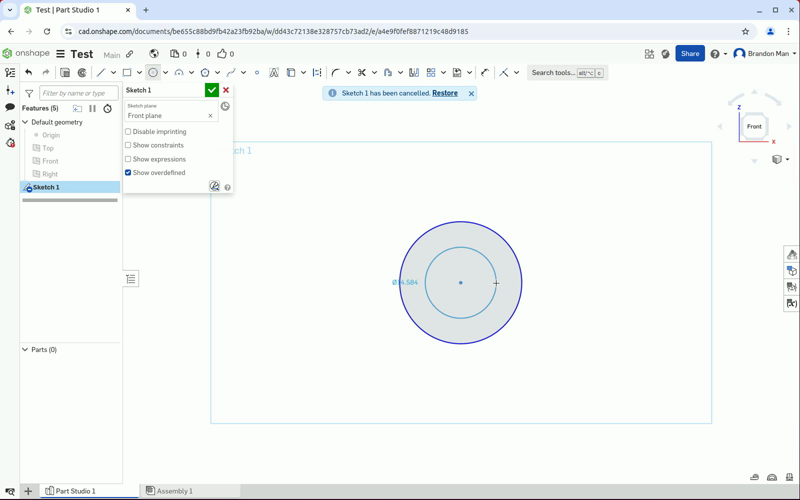
key(esc)
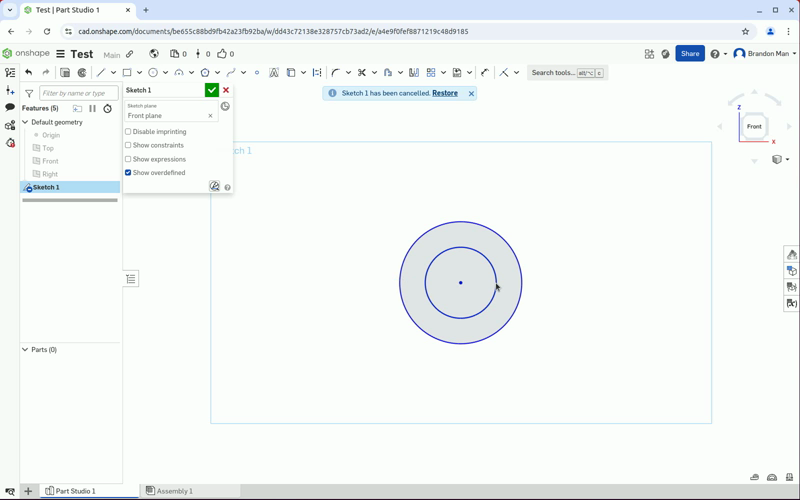
mouse_move(496, 247)
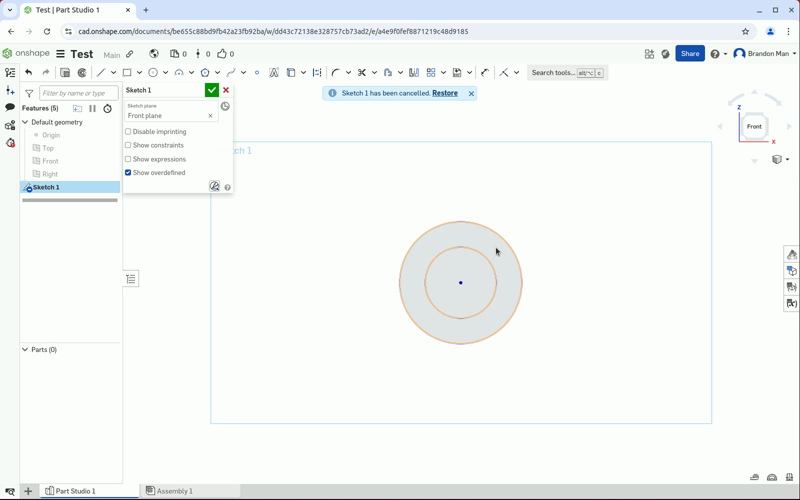
click(496, 247)
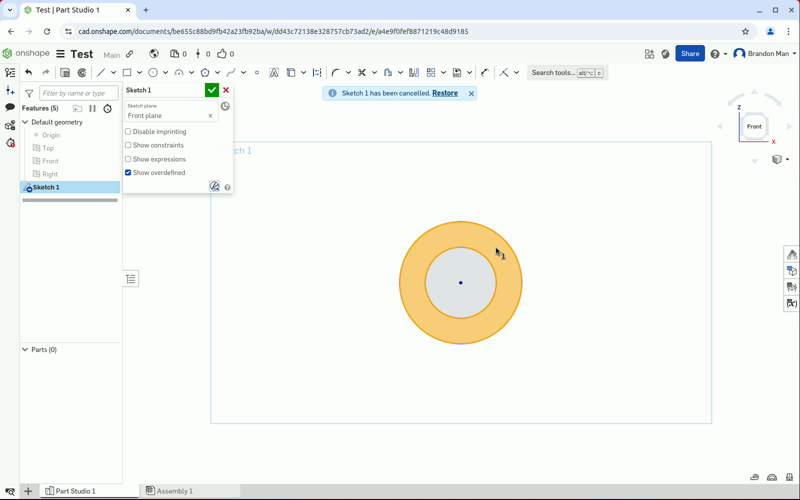
mouse_move(73, 352)
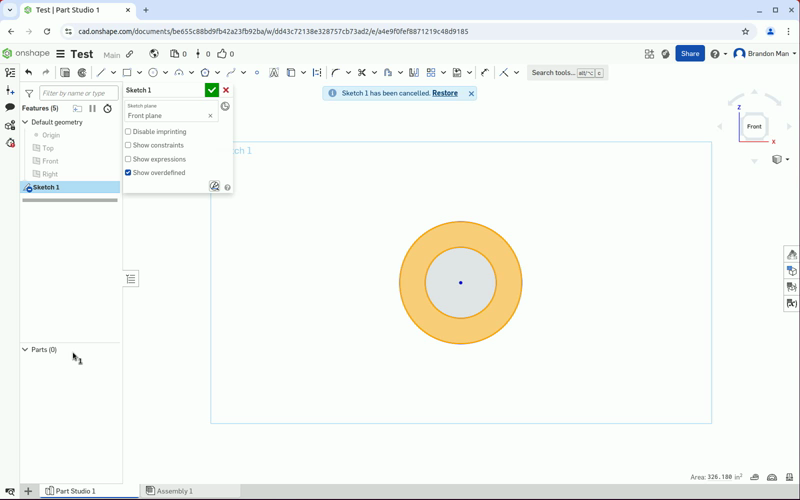
key(shift+y)
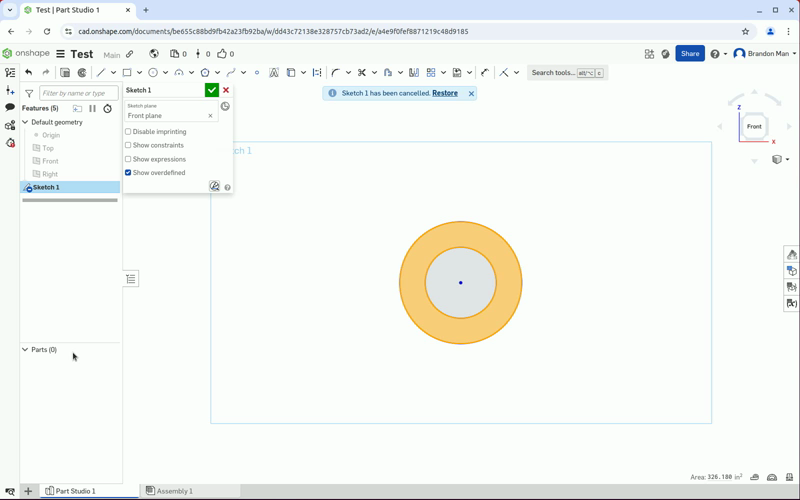
key(shift+e)
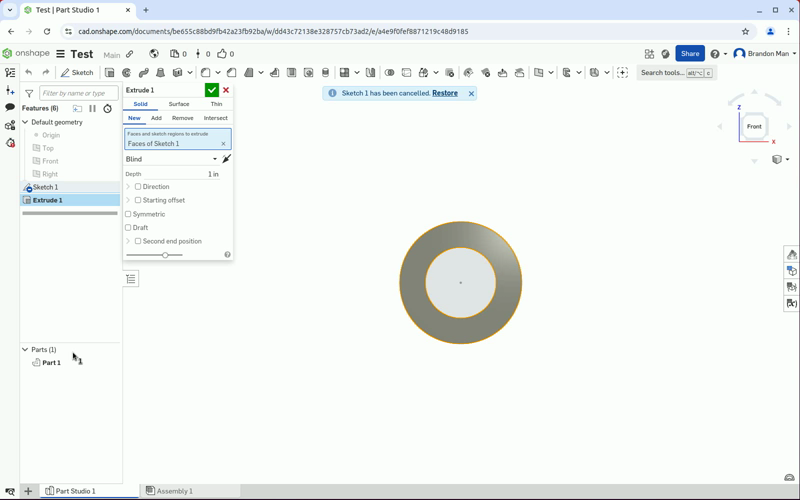
mouse_move(143, 106)
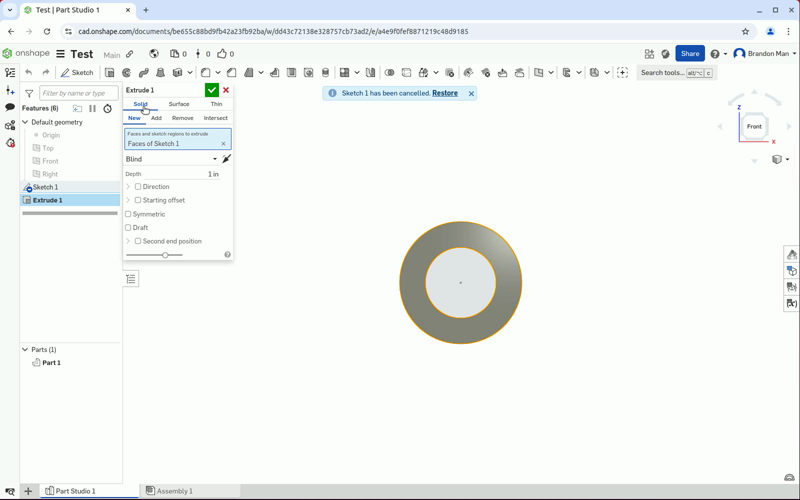
click(143, 106)
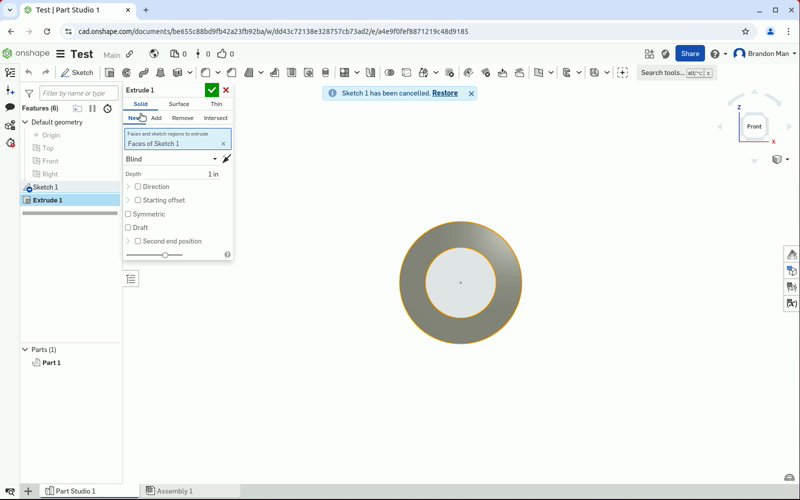
mouse_move(137, 120)
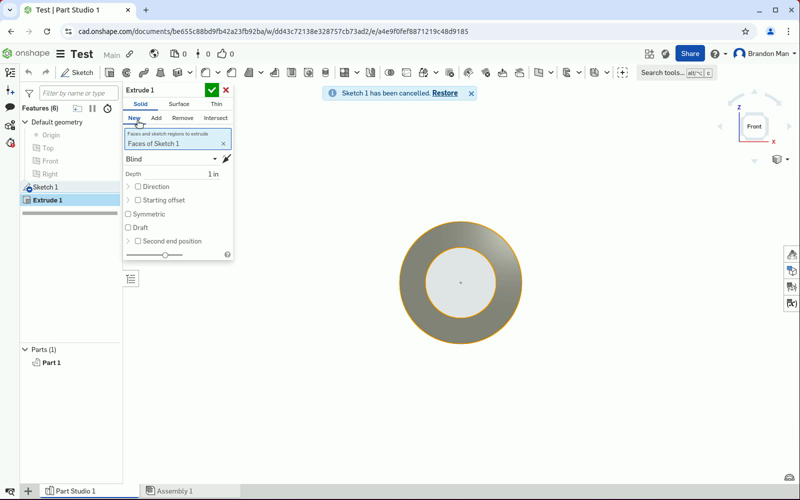
click(137, 120)
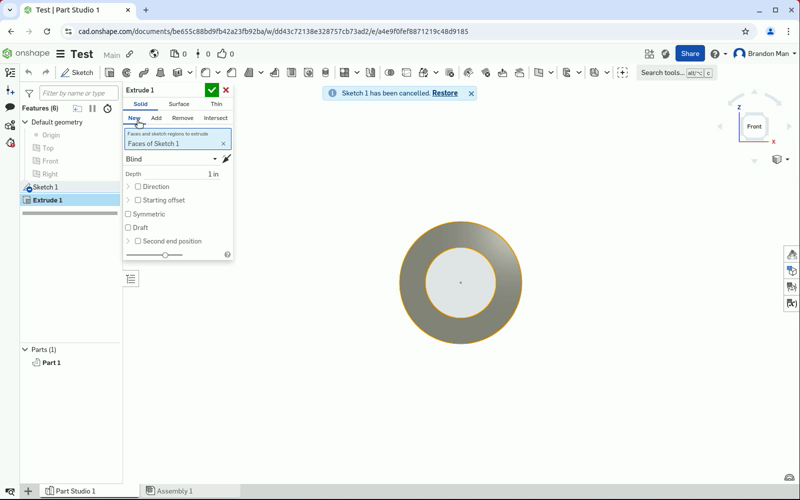
key(tab, 4)
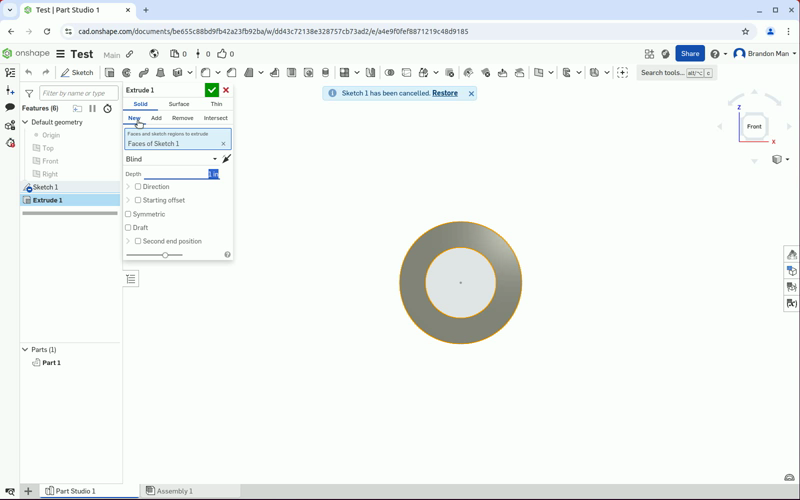
text(14.442)
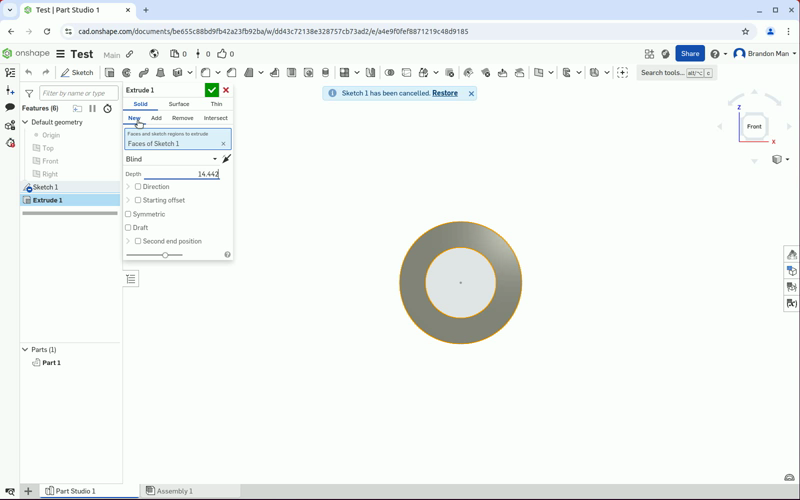
key(tab, 3)
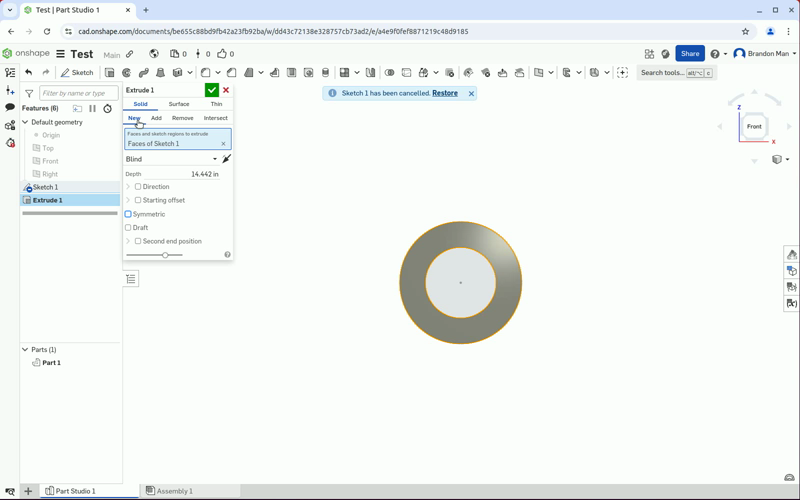
key(space)
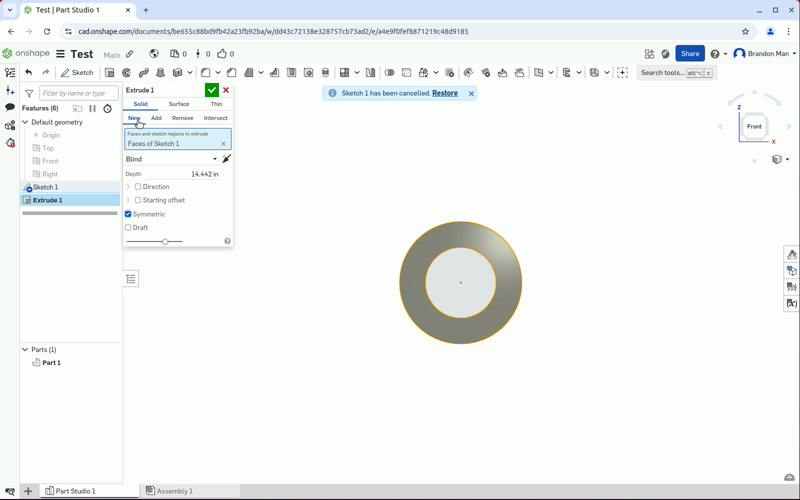
key(enter)
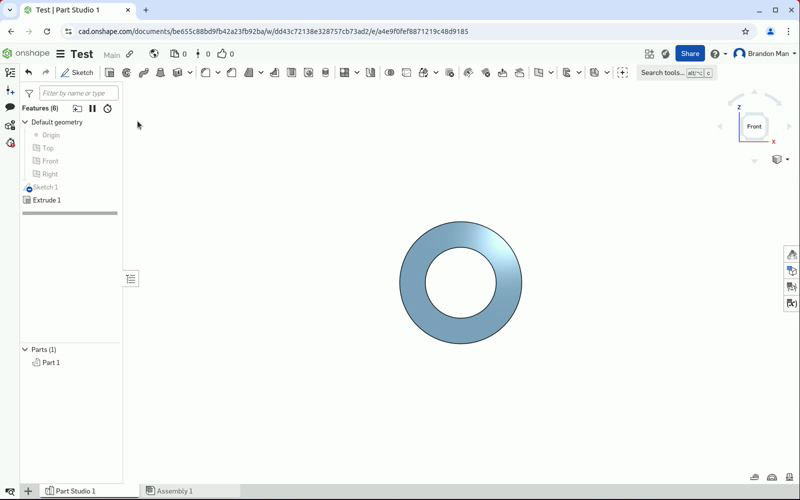
key(shift+h)
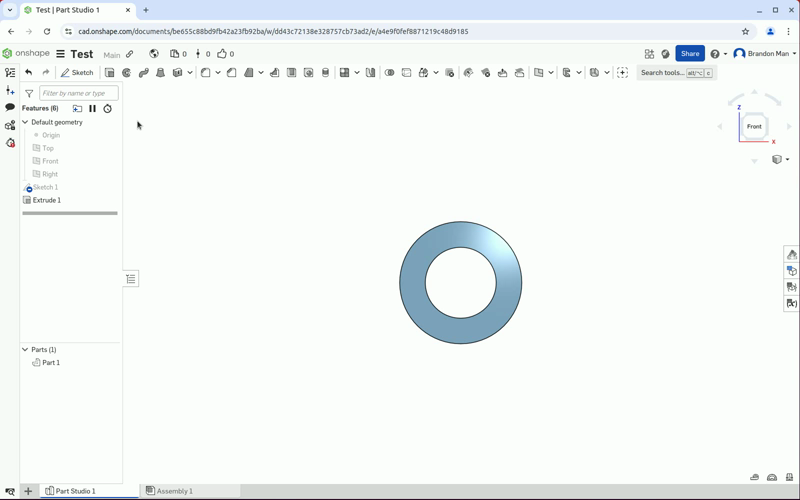
key(shift+h)
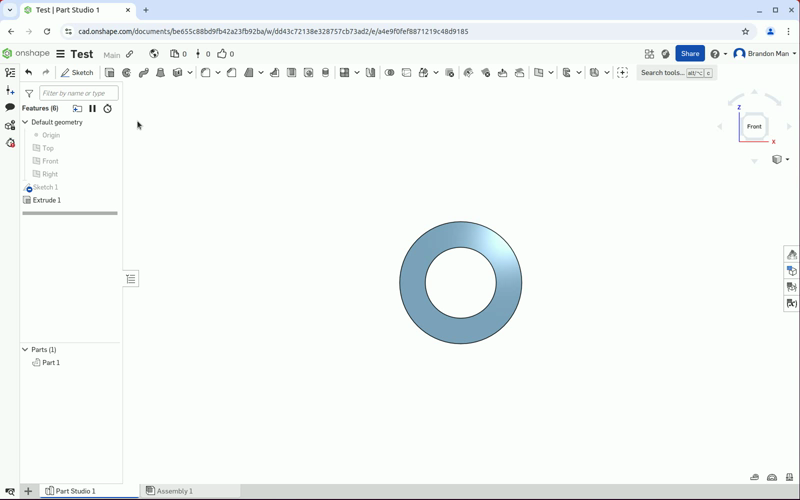
mouse_move(73, 189)
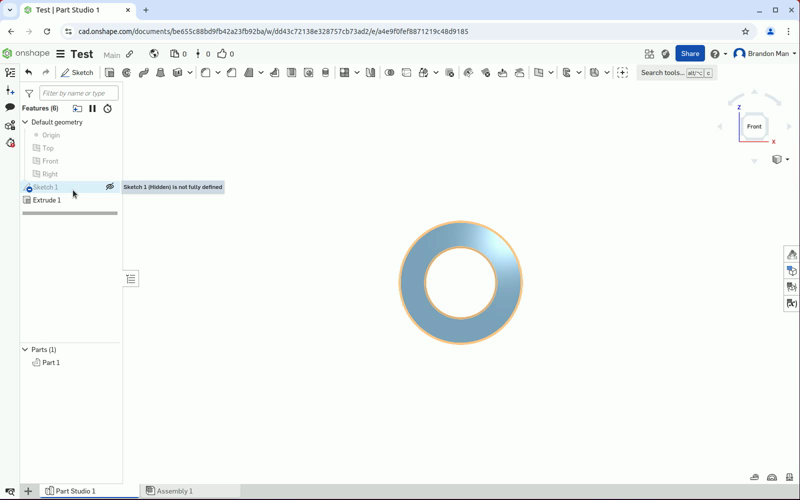
click(73, 189)
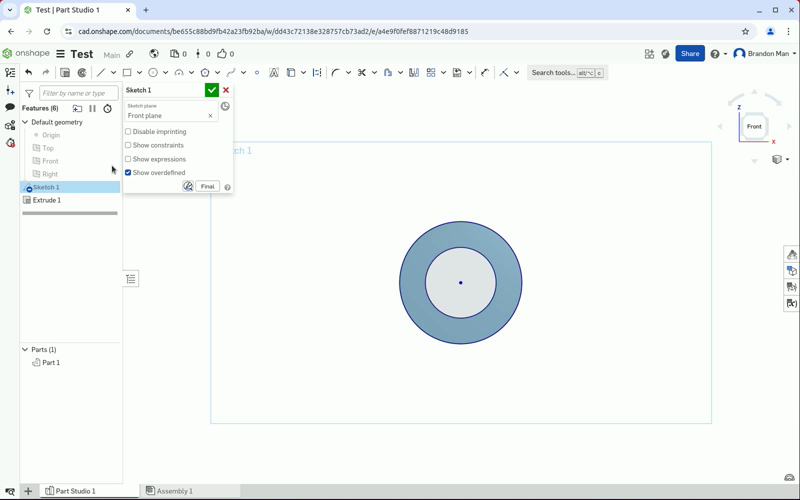
mouse_move(229, 92)
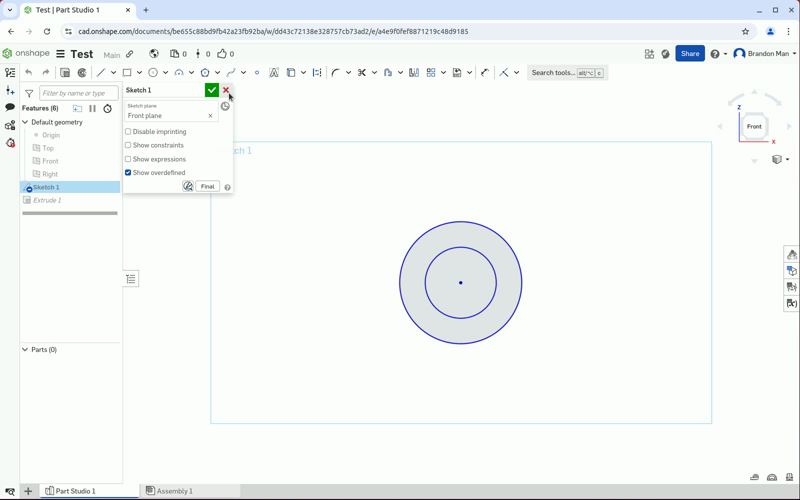
click(229, 92)
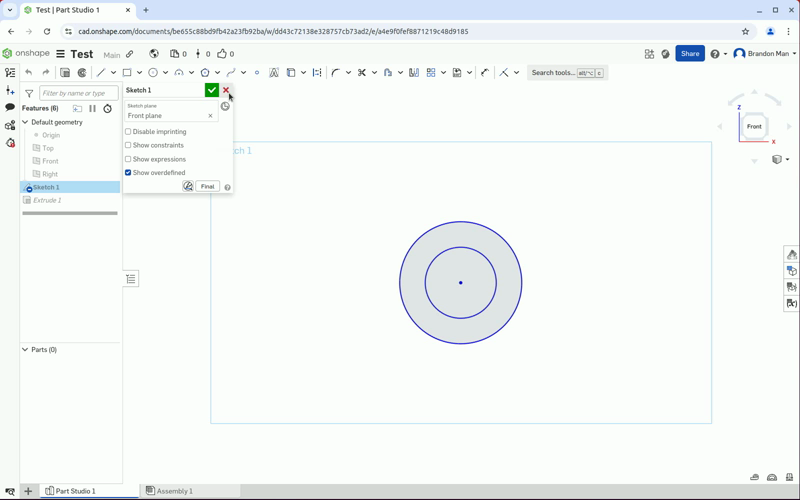
key(shift+s)
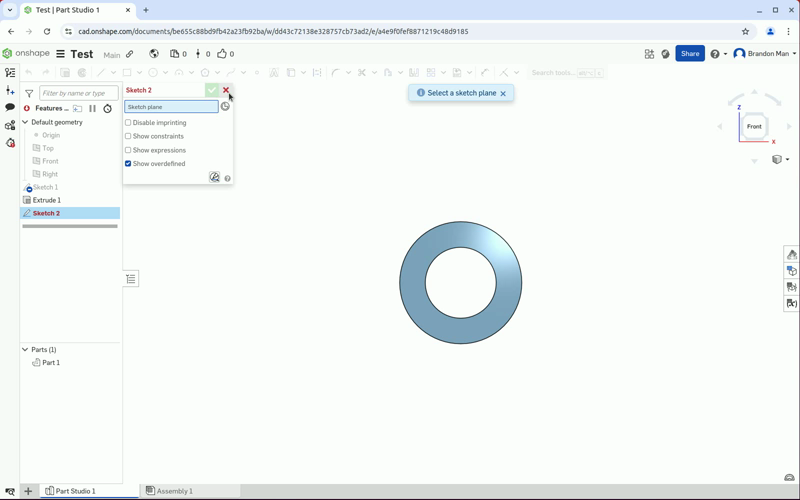
mouse_move(73, 163)
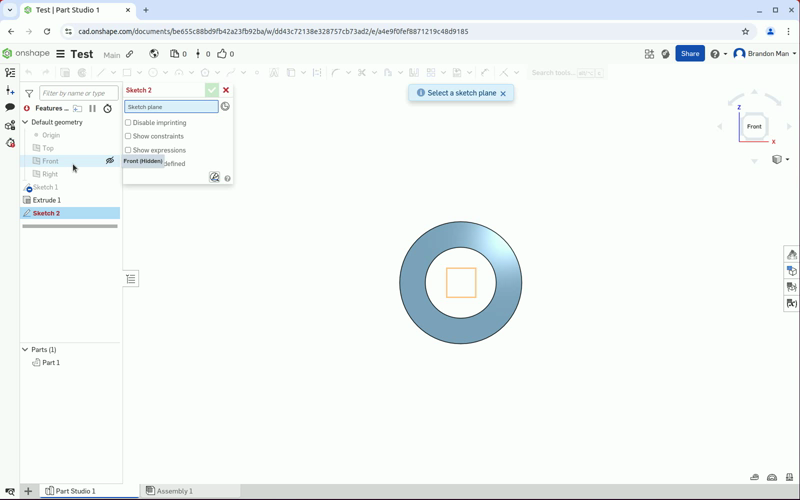
click(73, 163)
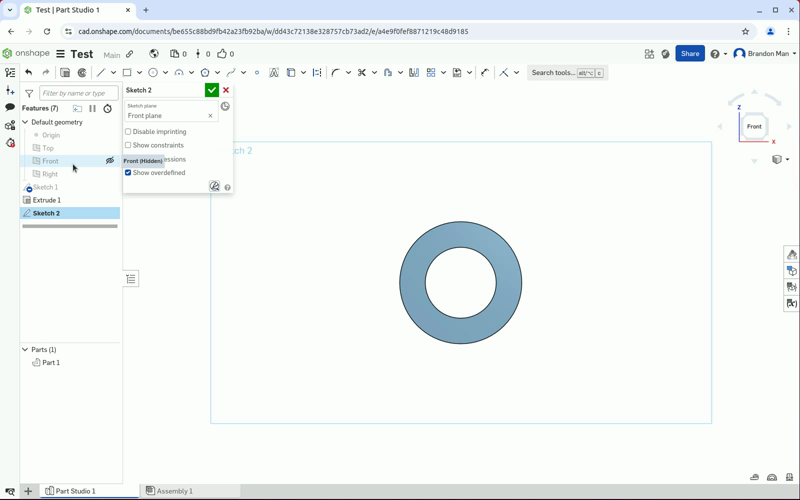
mouse_move(73, 352)
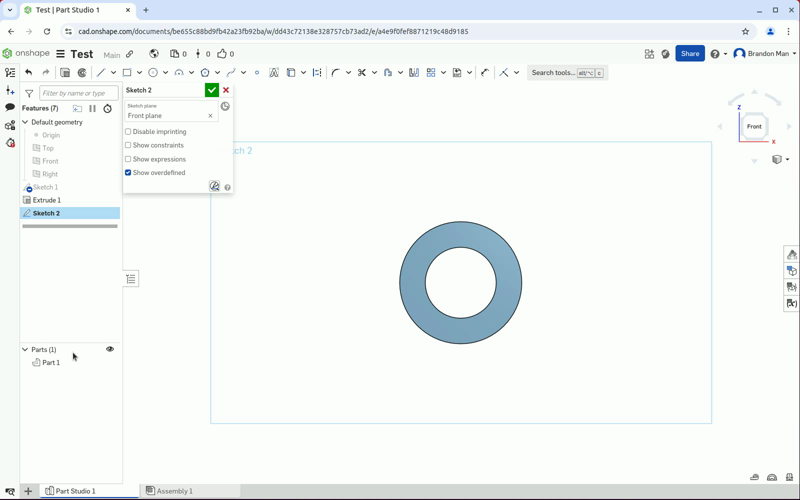
key(y)
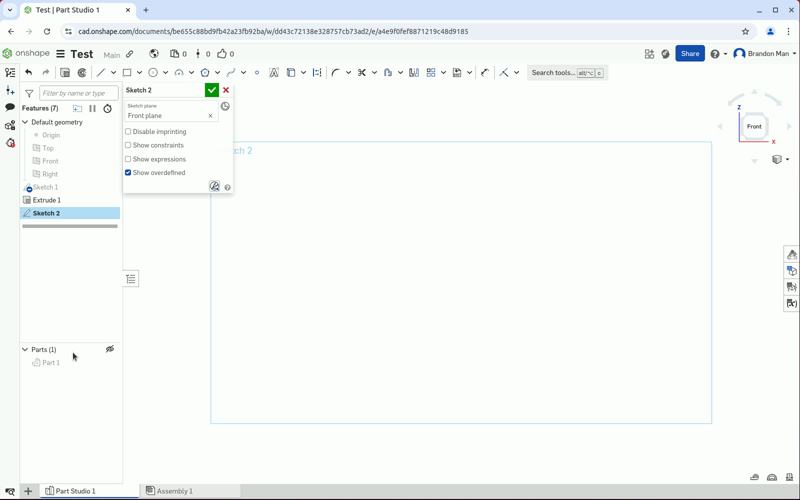
key(c)
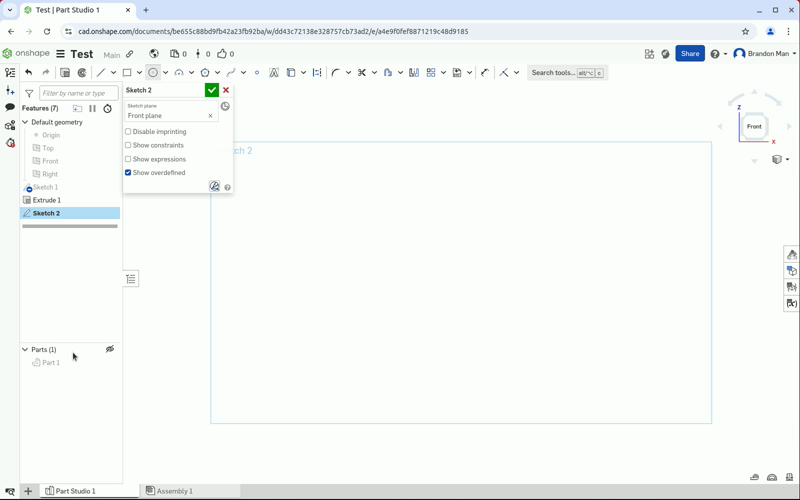
key_down(shift)
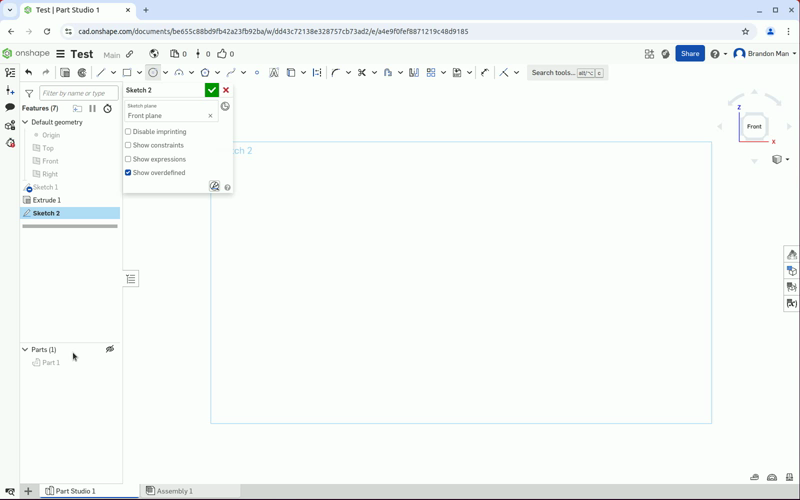
mouse_move(461, 282)
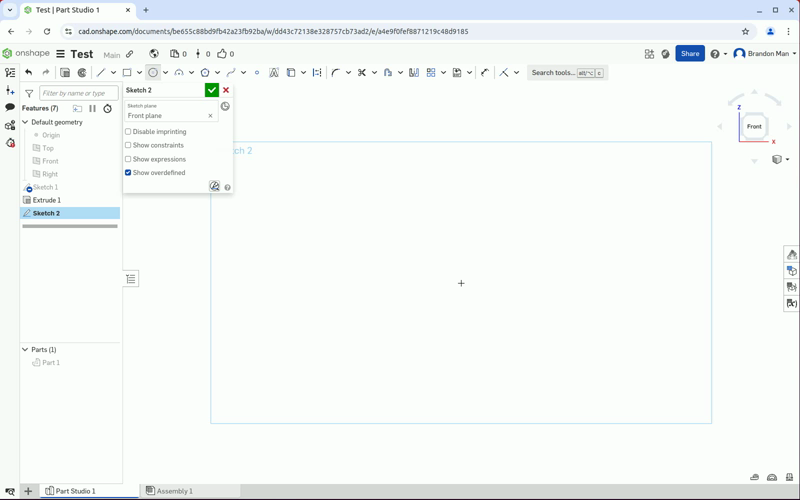
click(461, 282)
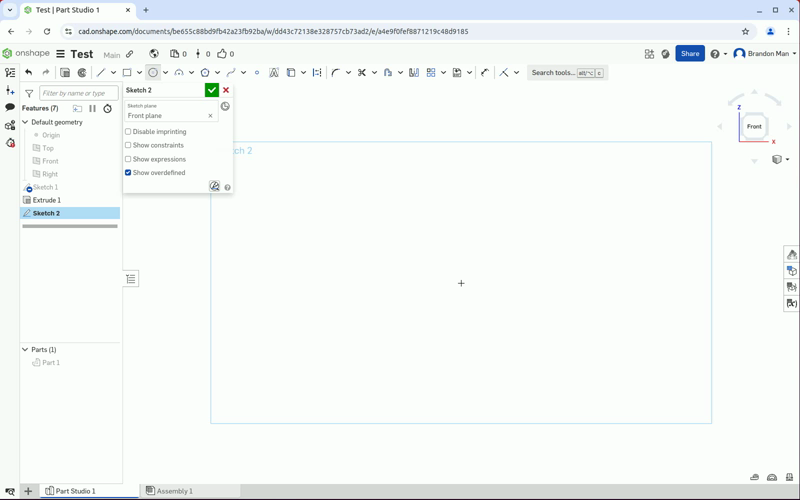
key_up(shift)
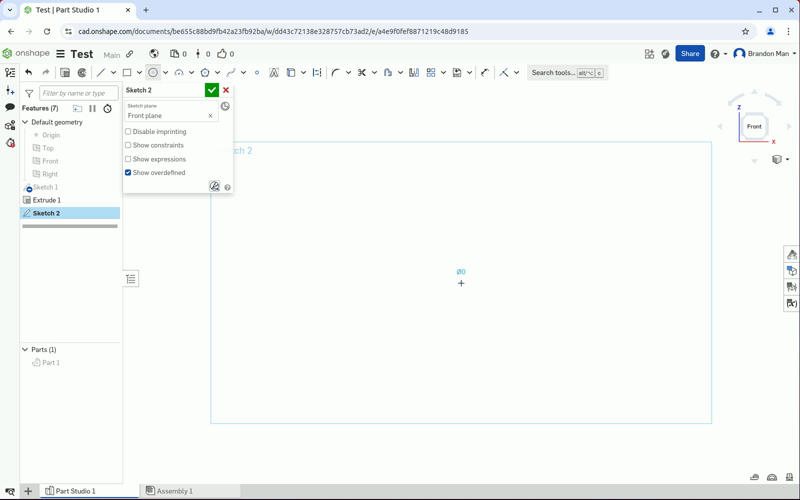
mouse_move(574, 282)
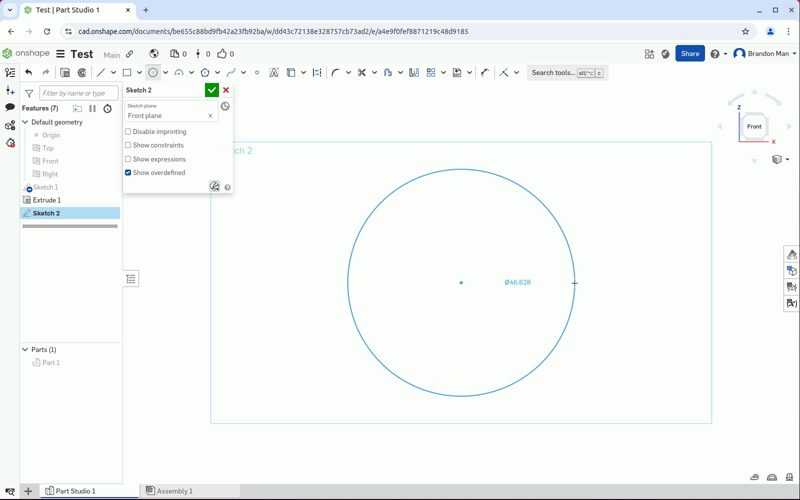
click(574, 282)
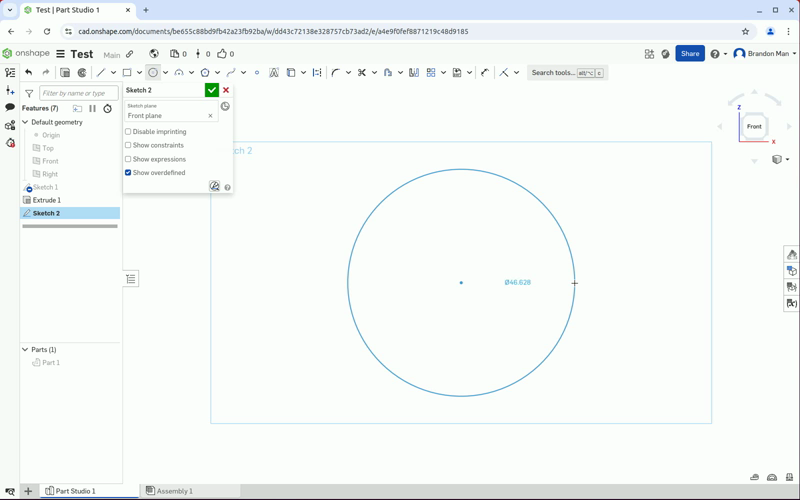
key(esc)
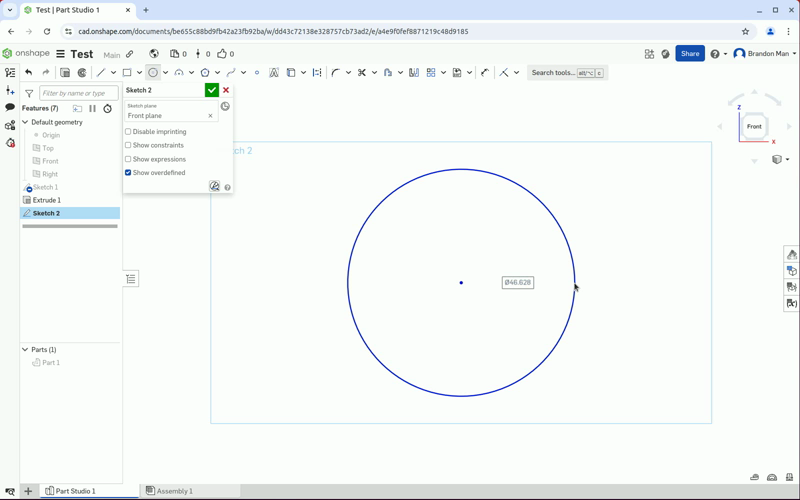
key(c)
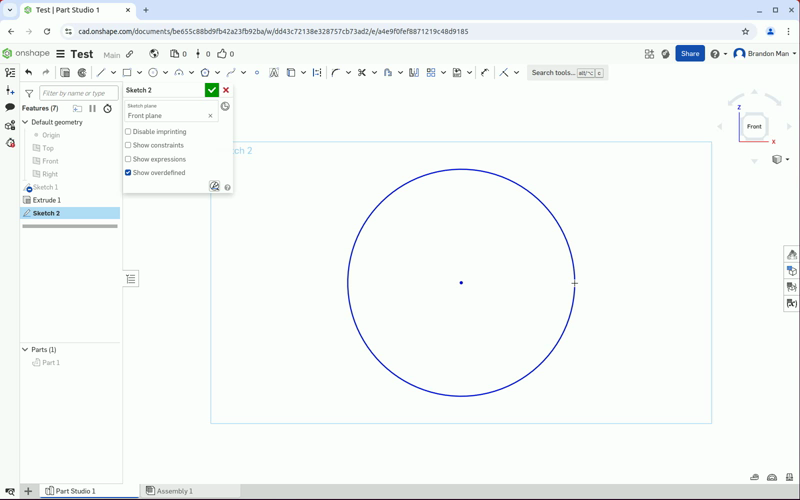
key_down(shift)
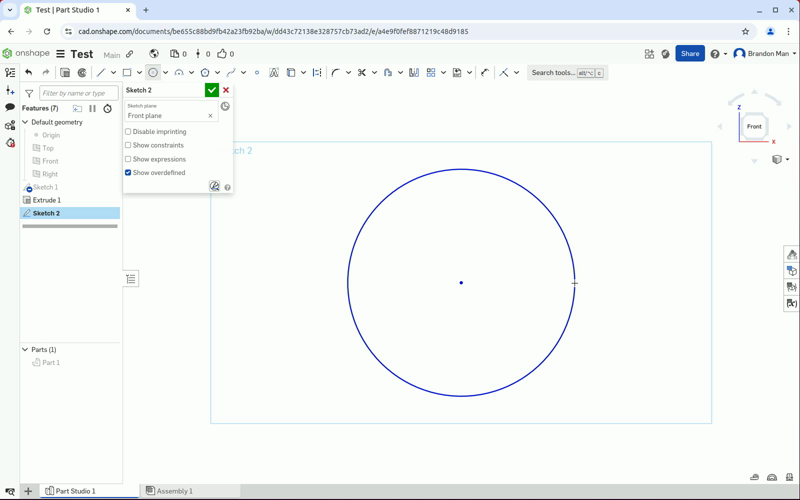
mouse_move(461, 282)
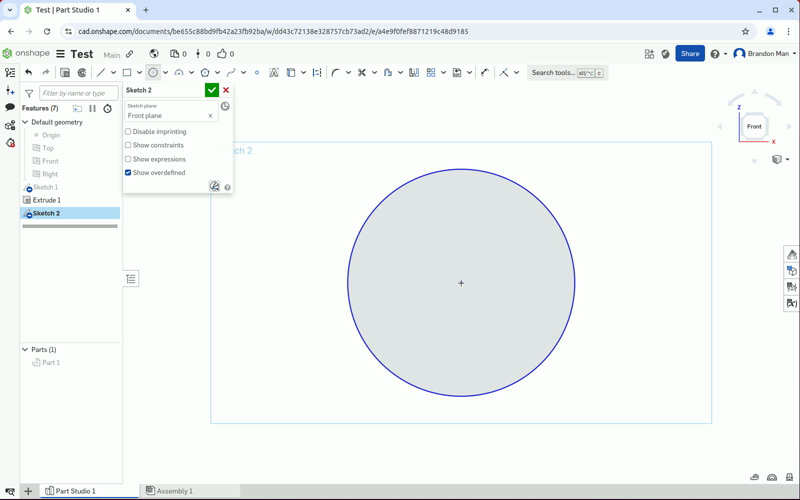
click(461, 282)
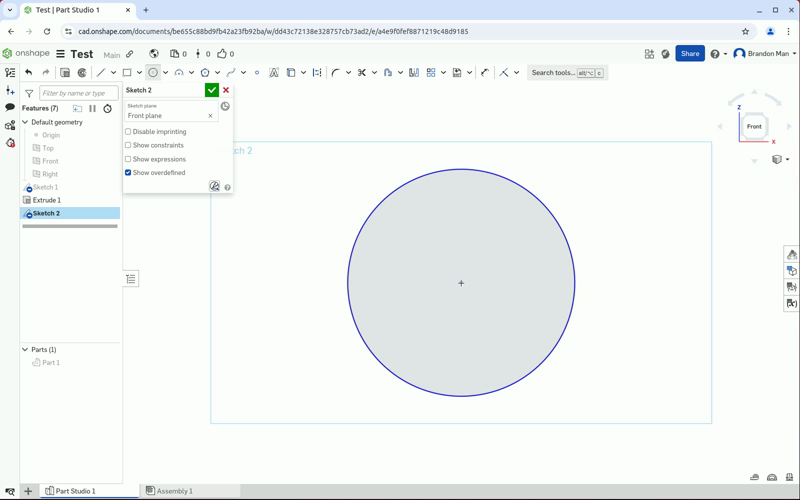
key_up(shift)
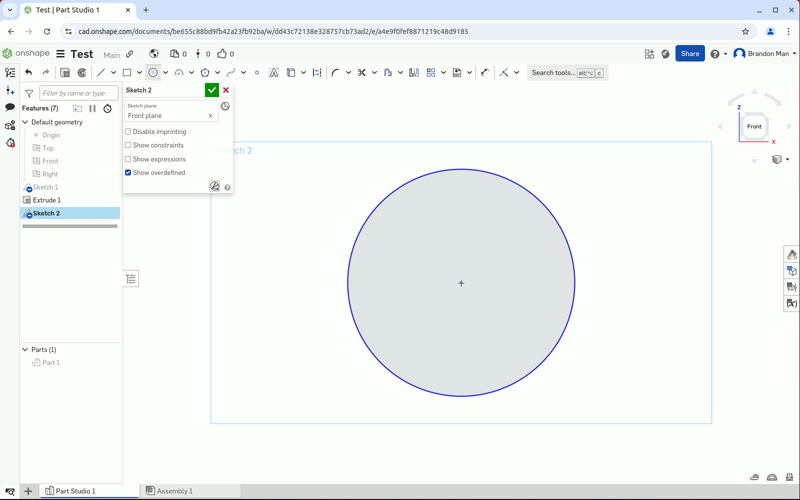
mouse_move(560, 282)
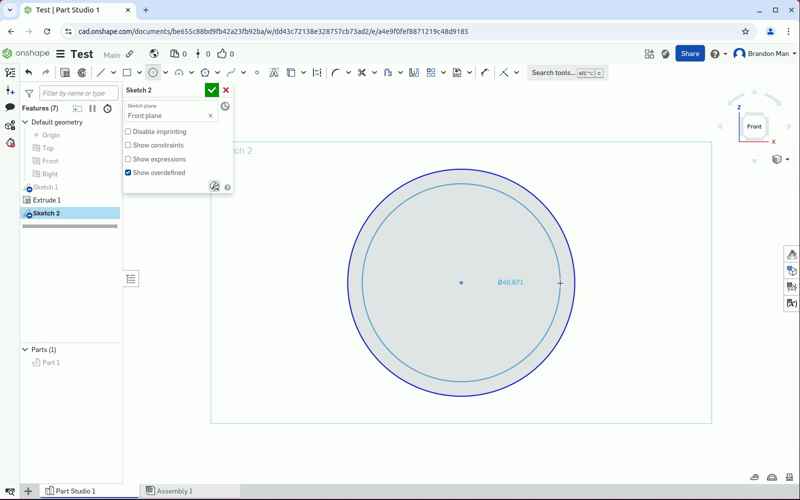
click(560, 282)
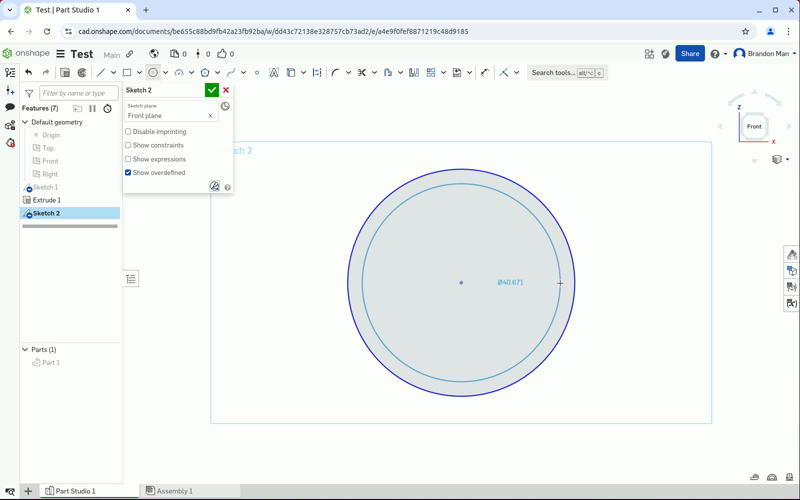
key(esc)
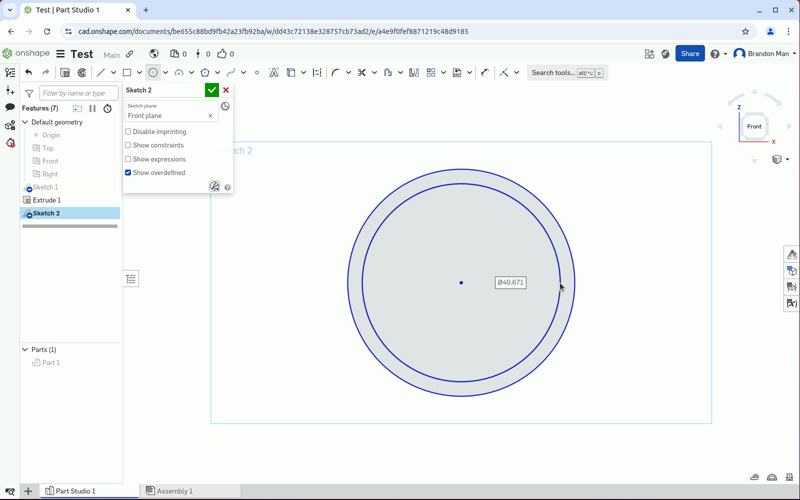
mouse_move(424, 183)
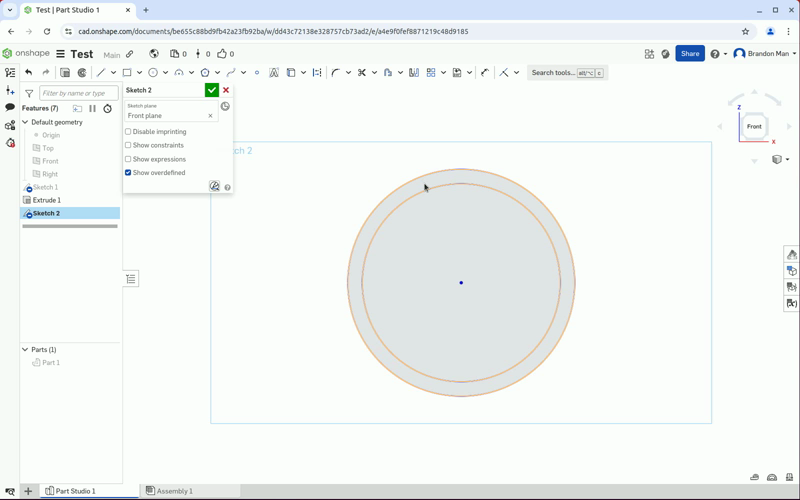
click(424, 183)
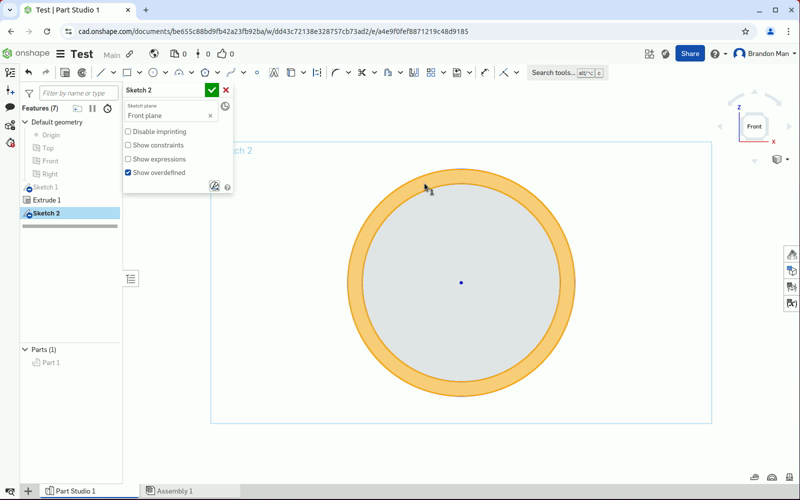
mouse_move(73, 352)
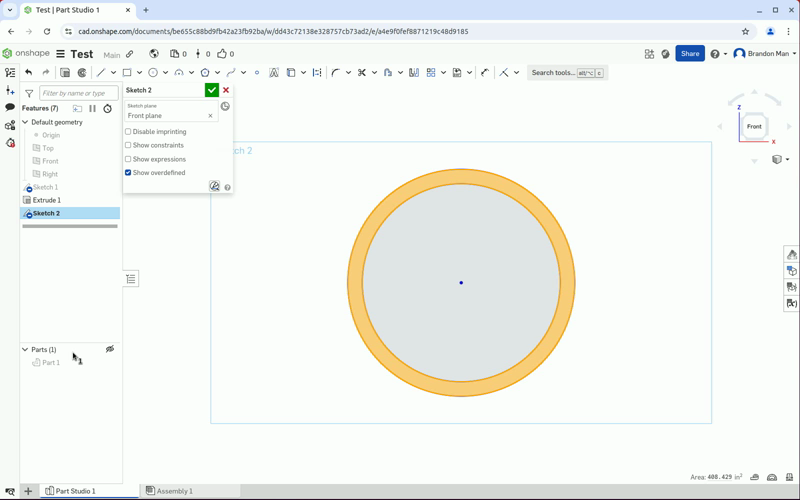
key(shift+y)
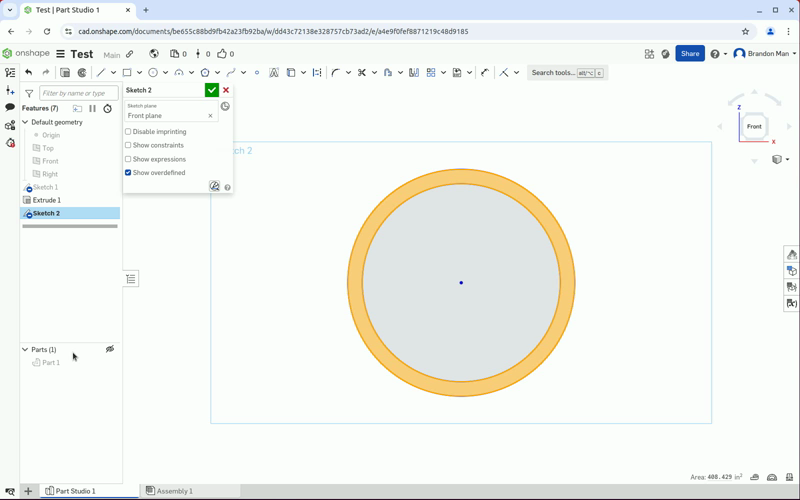
key(shift+e)
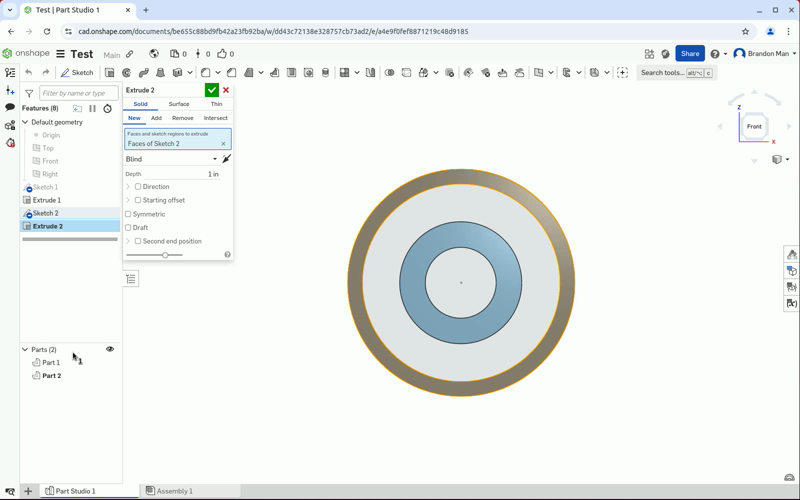
mouse_move(143, 106)
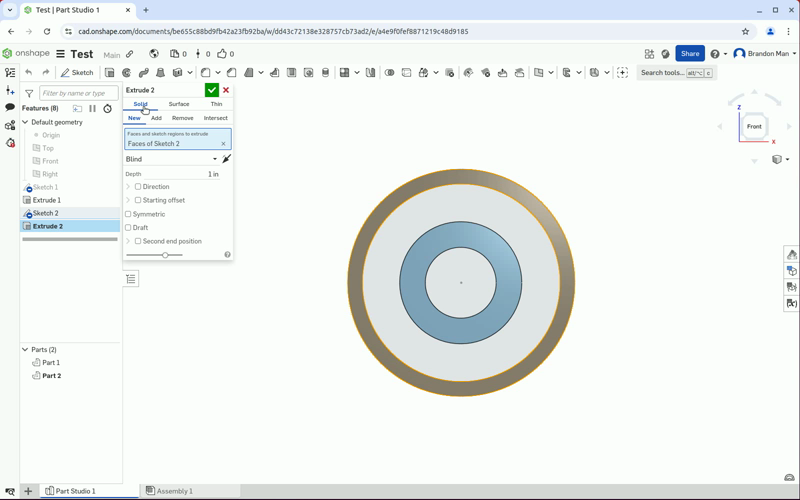
click(143, 106)
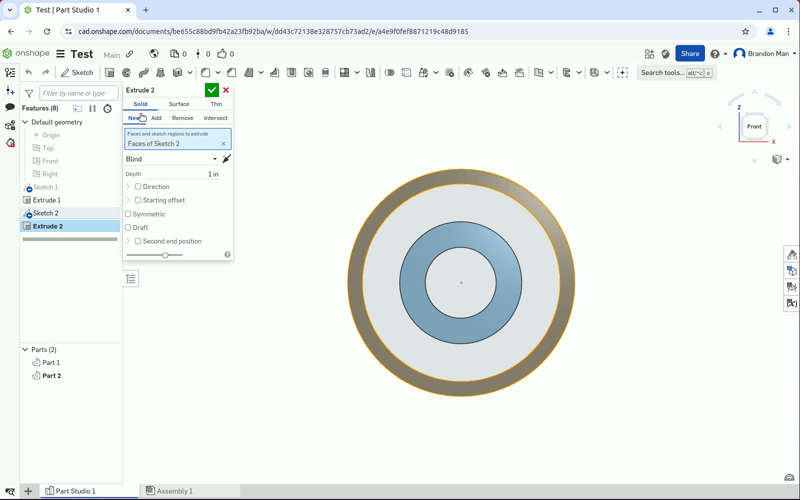
mouse_move(137, 120)
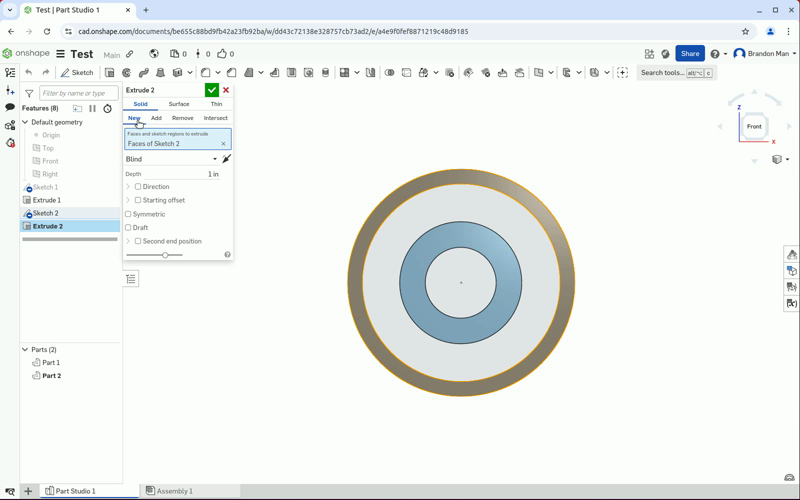
click(137, 120)
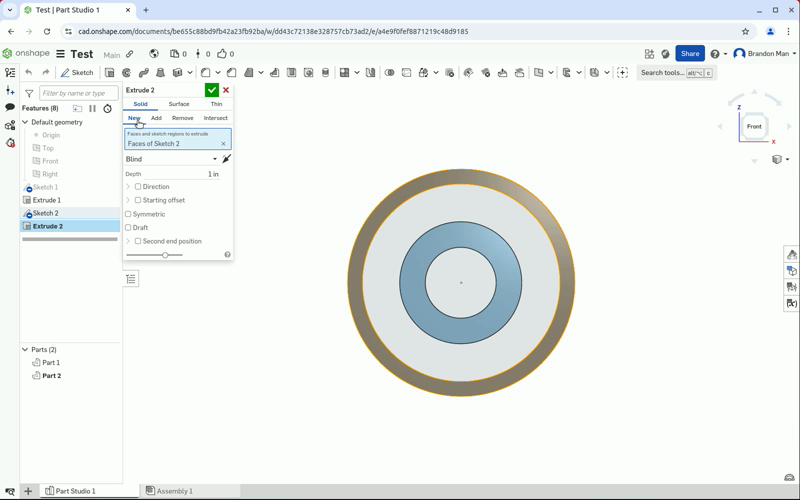
key(tab, 4)
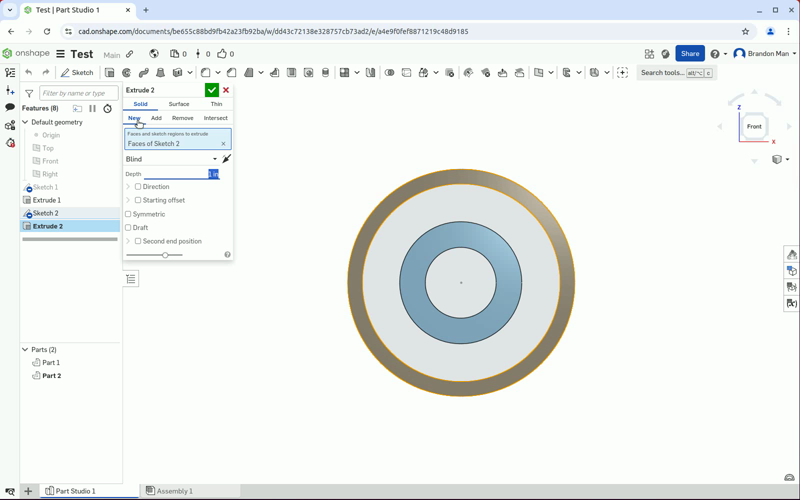
text(14.442)
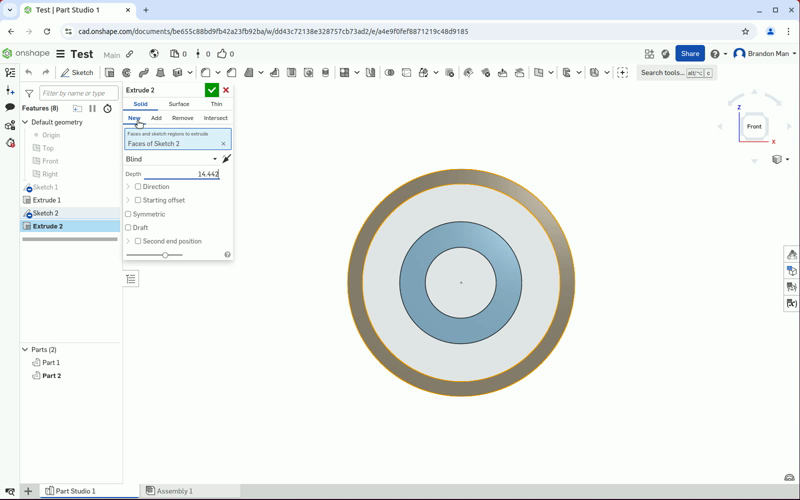
key(tab, 3)
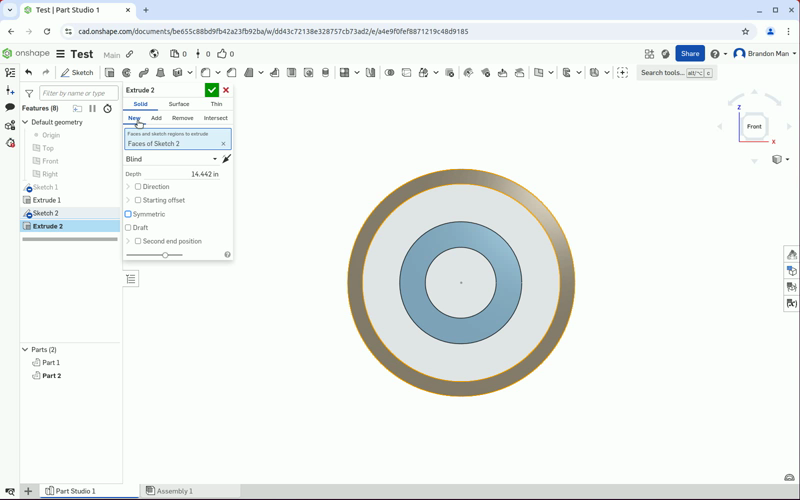
key(space)
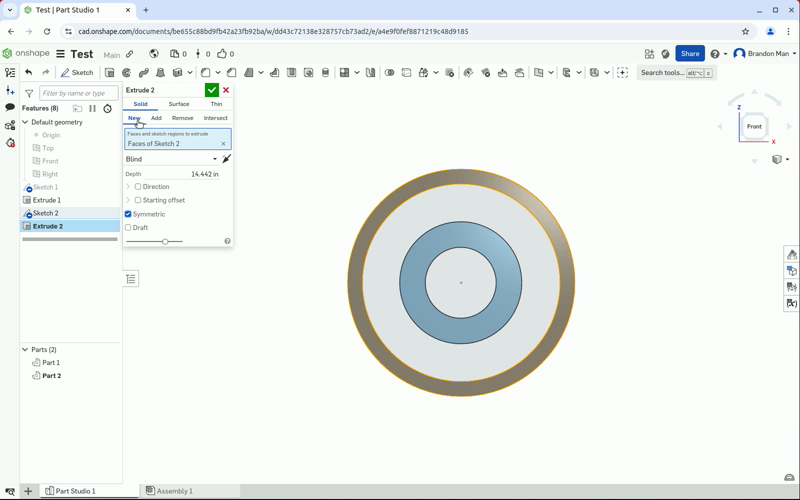
key(enter)
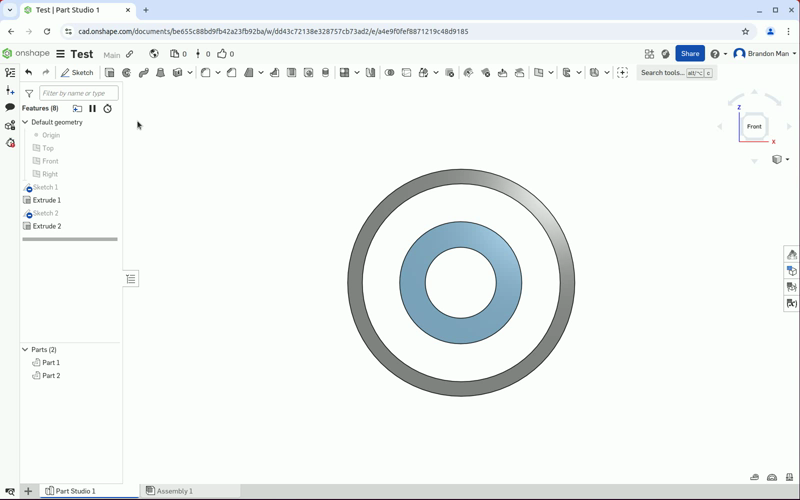
key(shift+h)
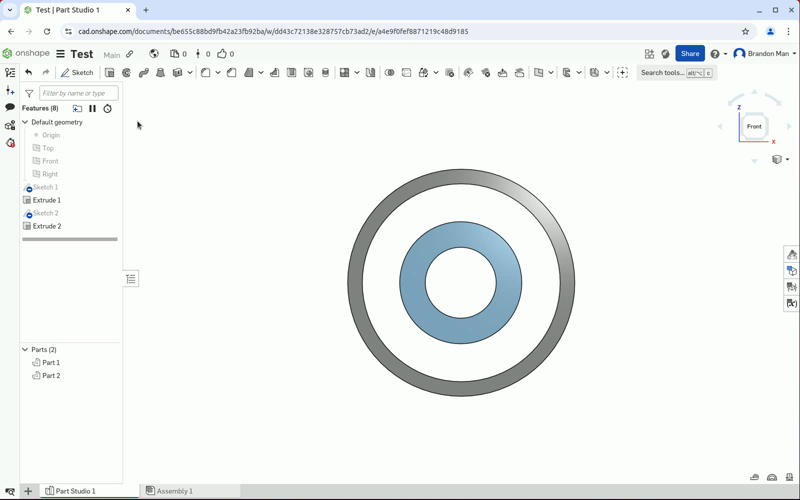
key(shift+h)
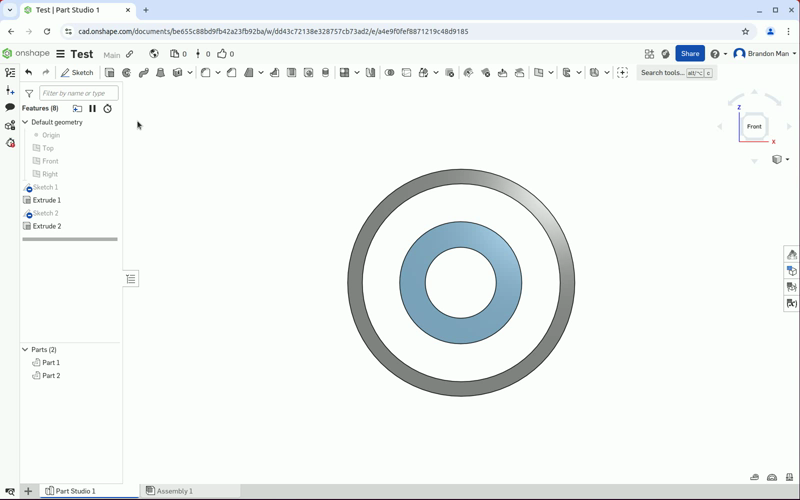
mouse_move(73, 189)
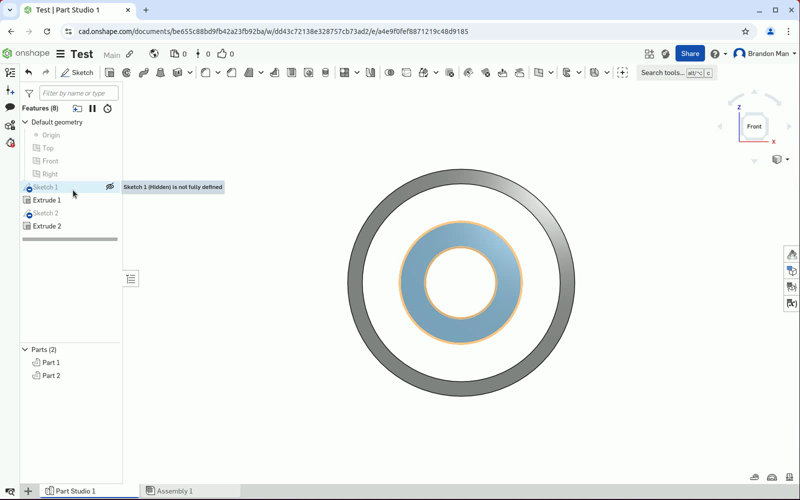
click(73, 189)
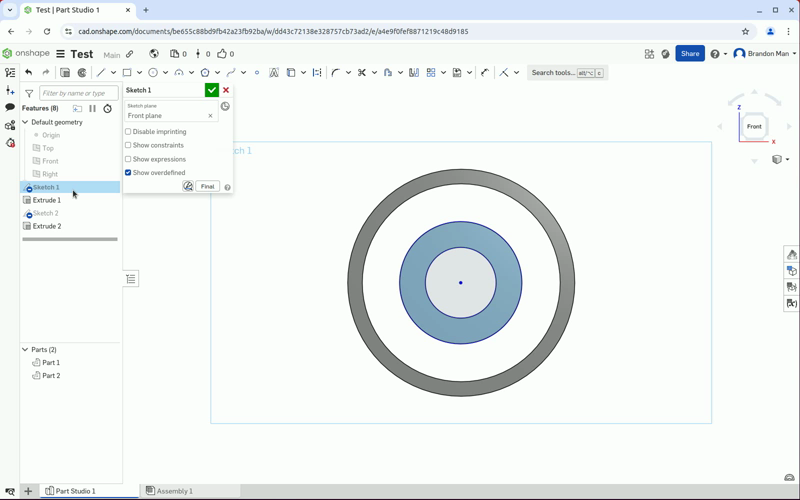
mouse_move(229, 92)
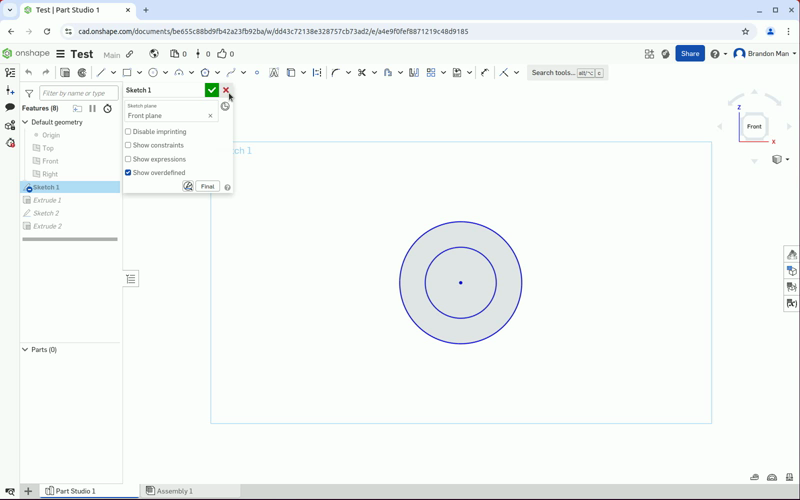
click(229, 92)
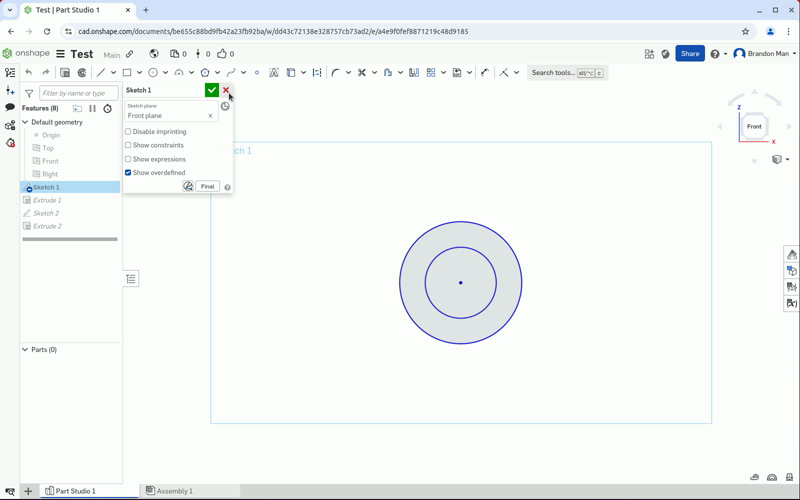
key(shift+s)
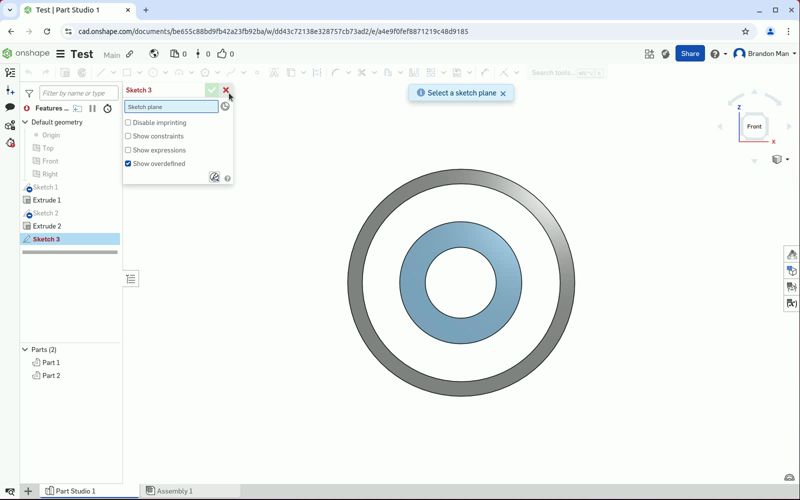
mouse_move(73, 163)
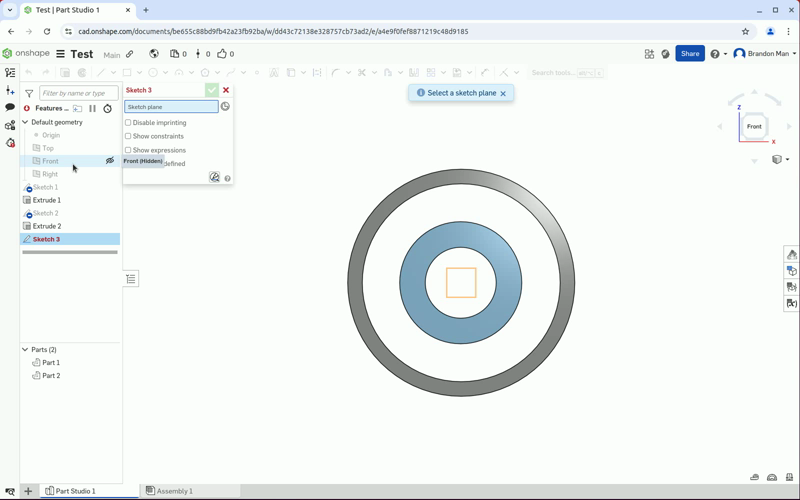
click(73, 163)
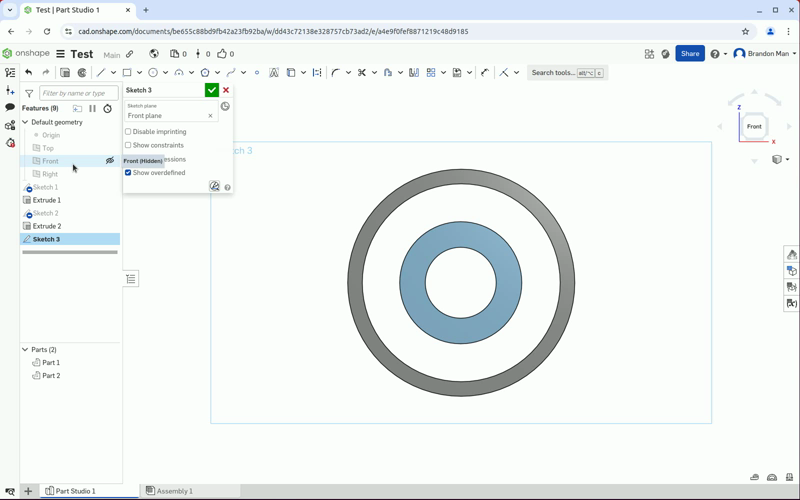
mouse_move(73, 352)
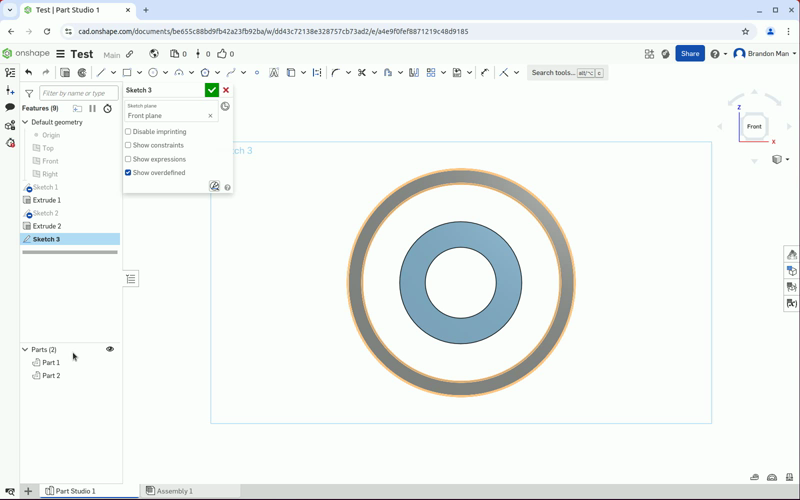
key(y)
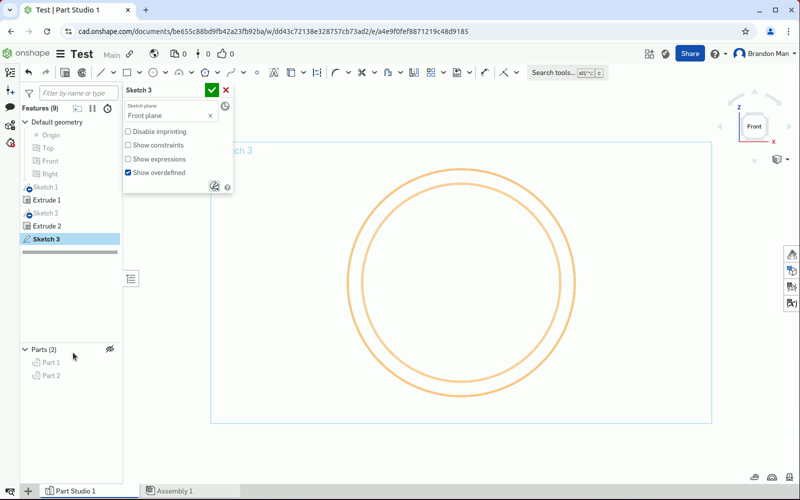
key(c)
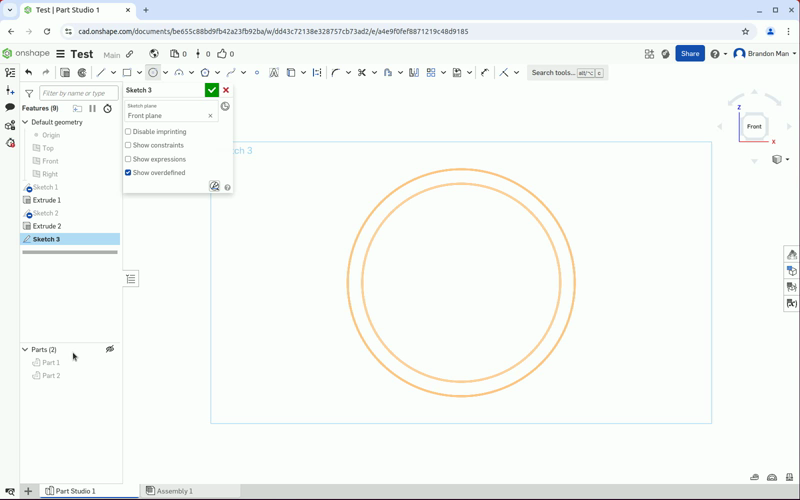
key_down(shift)
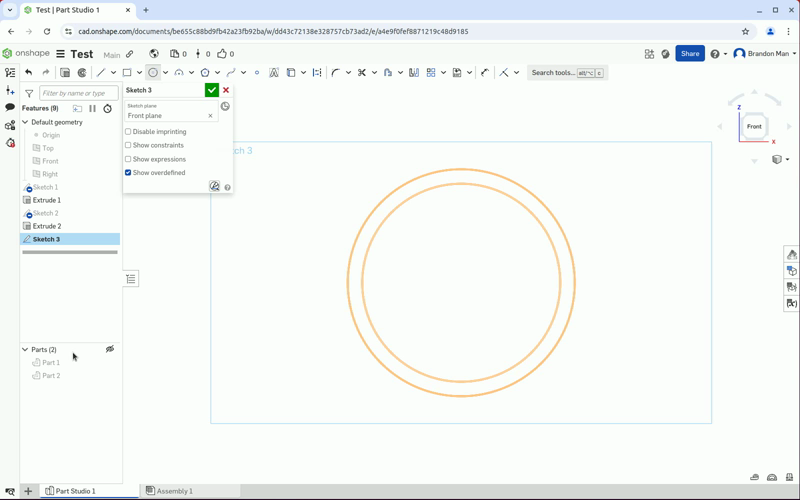
mouse_move(461, 282)
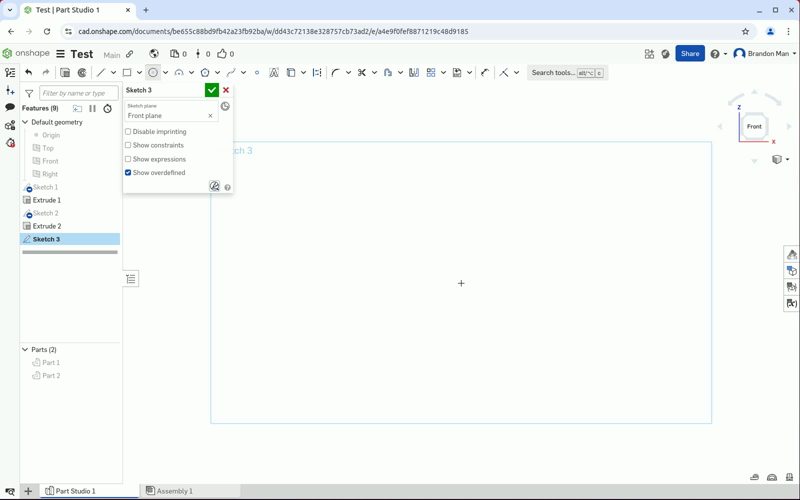
click(461, 282)
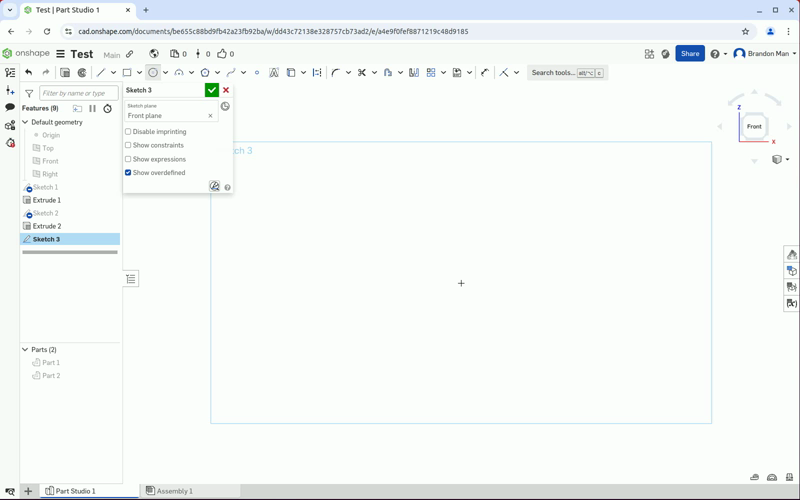
key_up(shift)
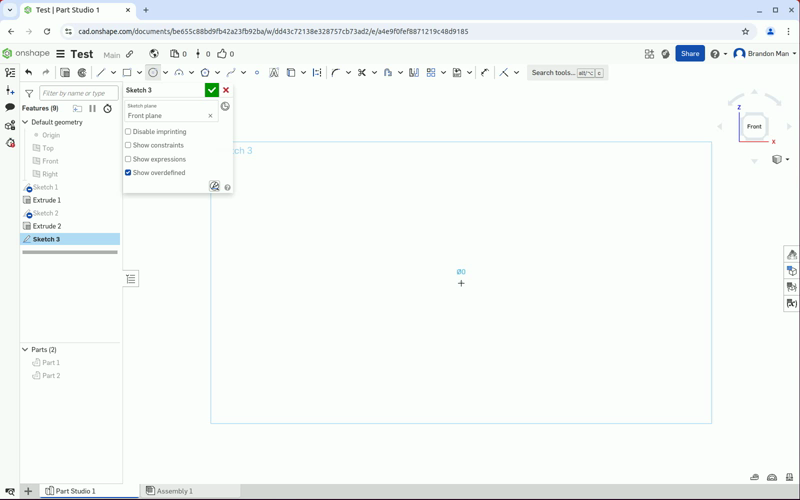
mouse_move(560, 282)
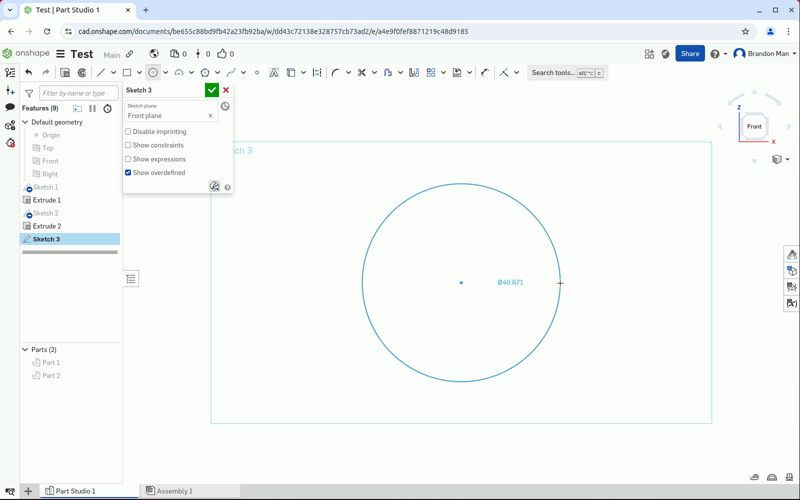
click(560, 282)
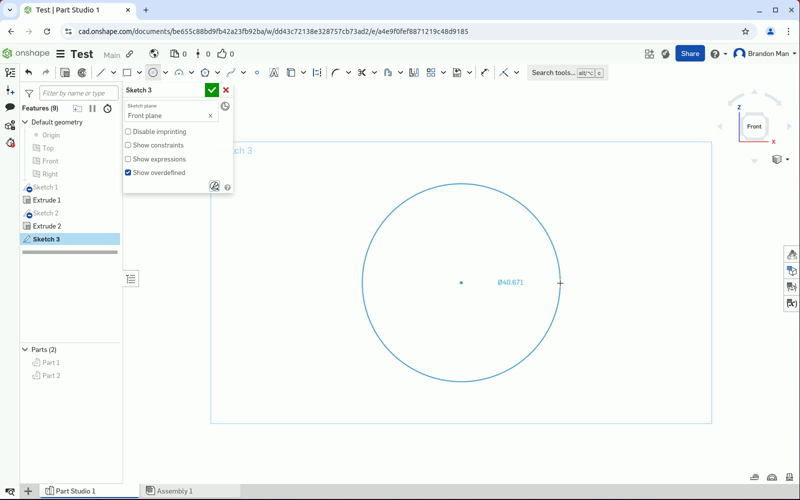
key(esc)
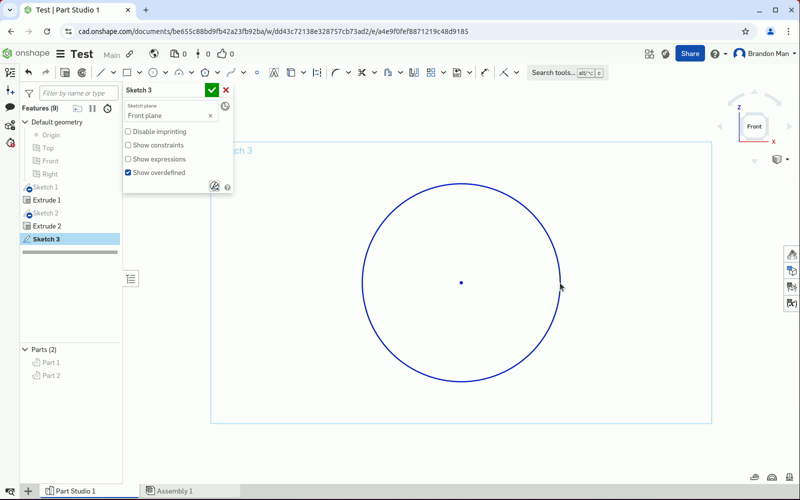
key(c)
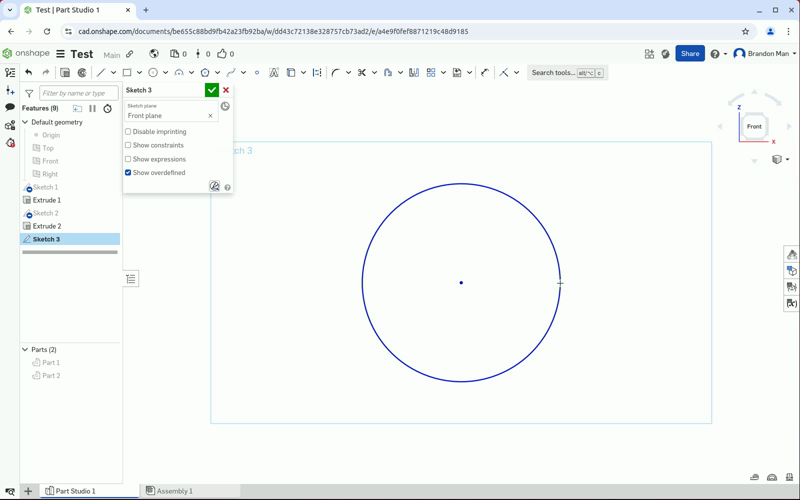
key_down(shift)
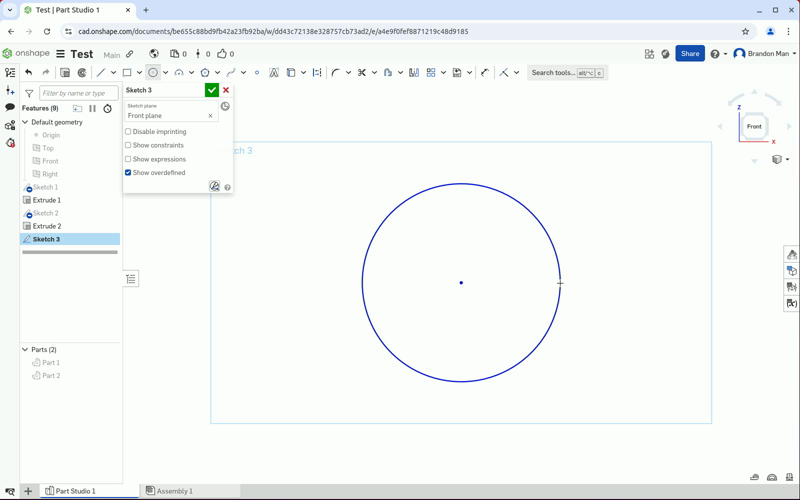
mouse_move(461, 282)
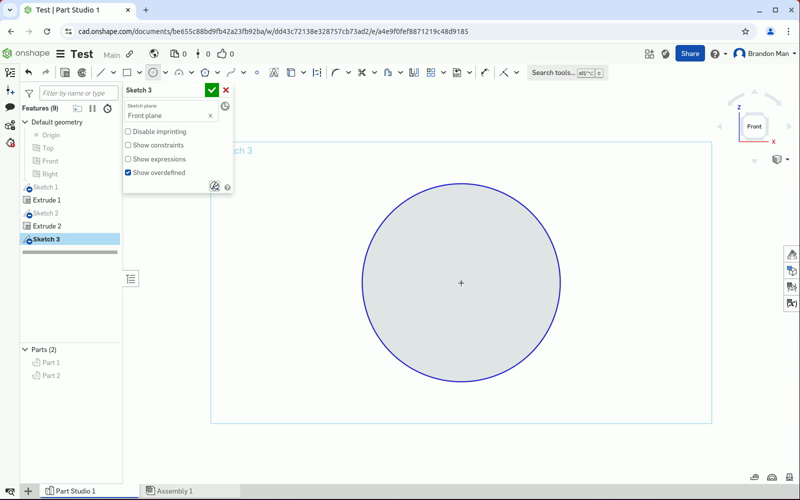
click(461, 282)
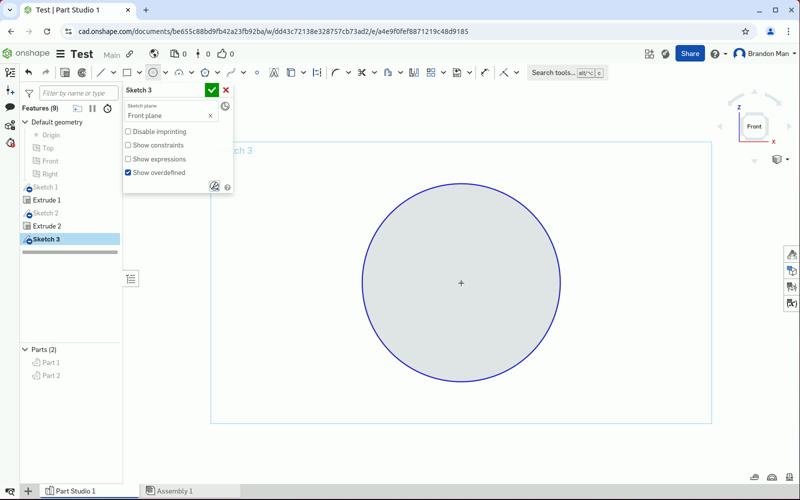
key_up(shift)
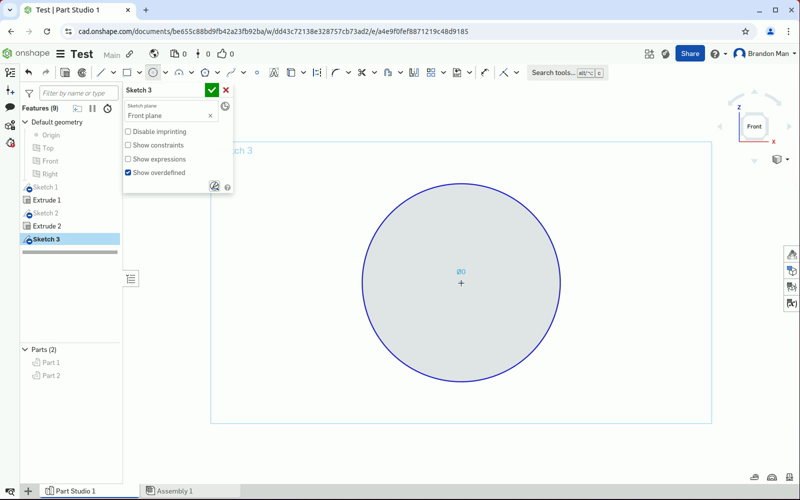
mouse_move(521, 282)
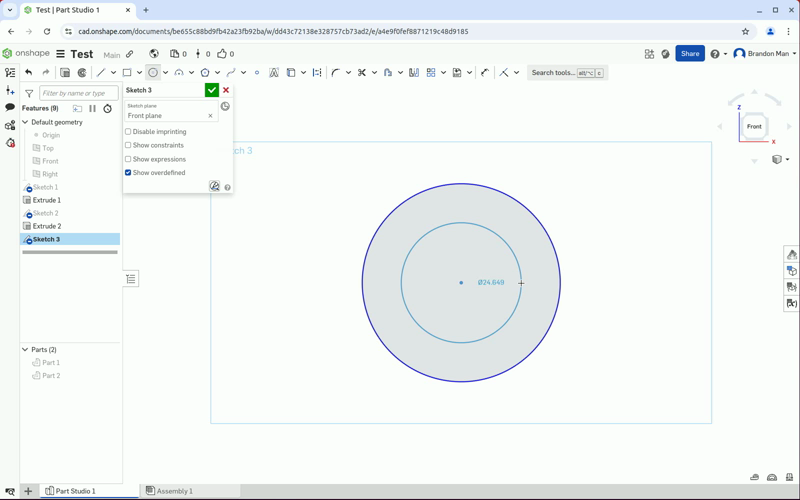
click(521, 282)
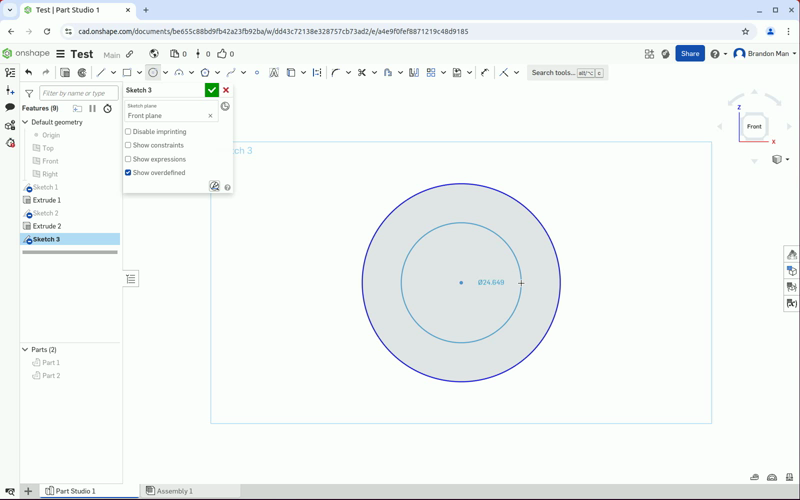
key(esc)
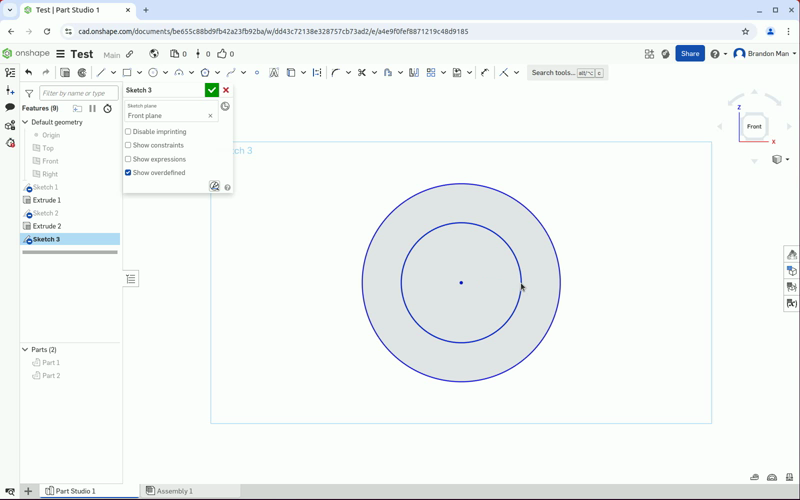
mouse_move(395, 319)
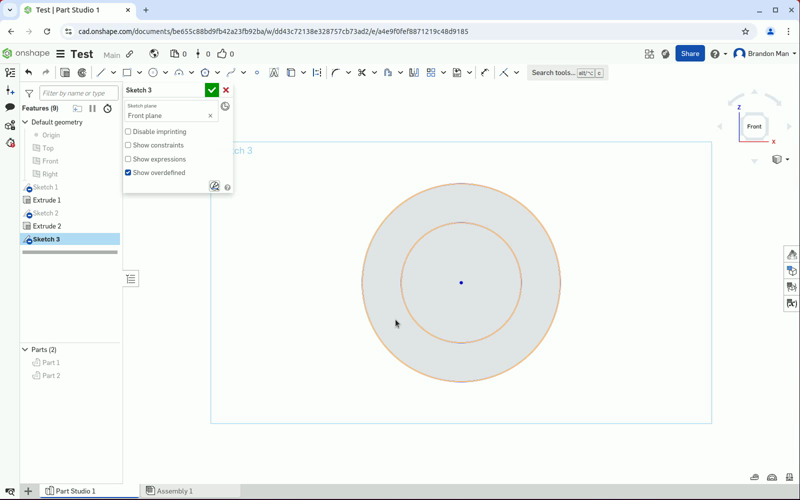
click(395, 319)
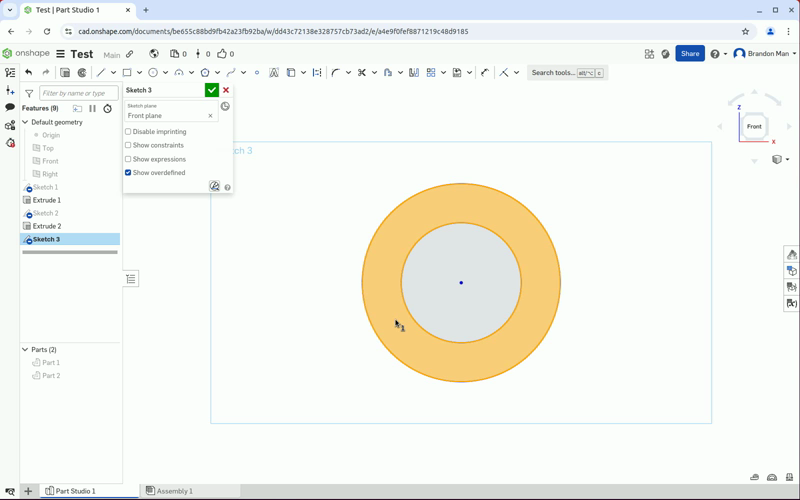
mouse_move(73, 352)
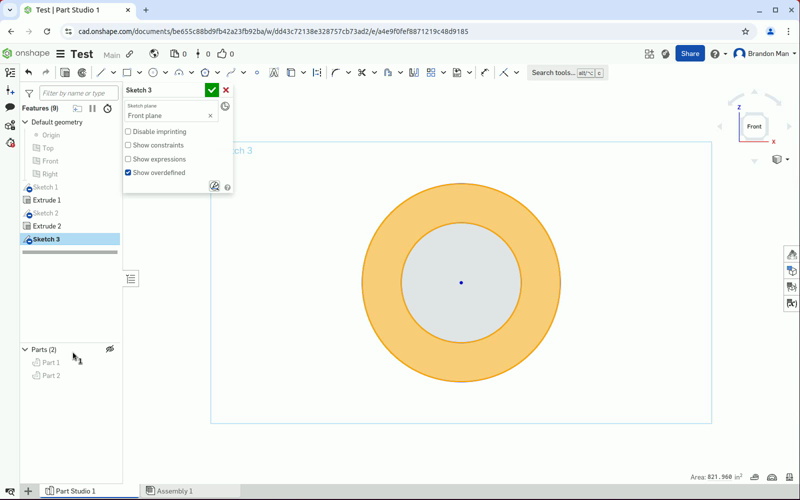
key(shift+y)
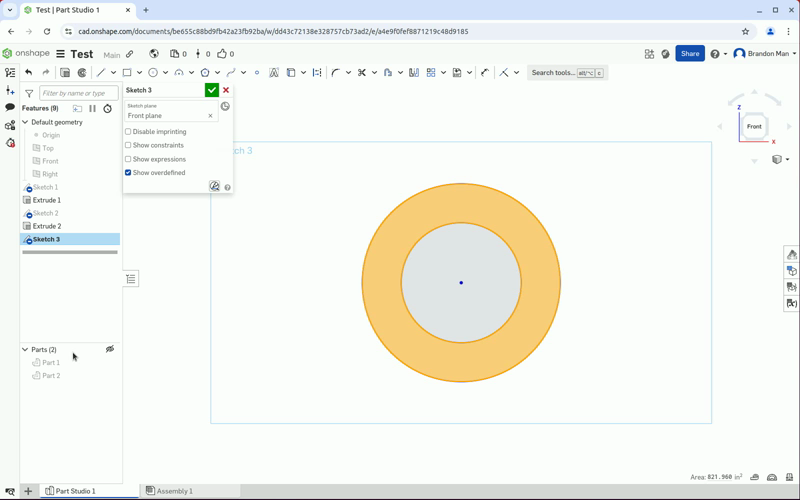
key(shift+e)
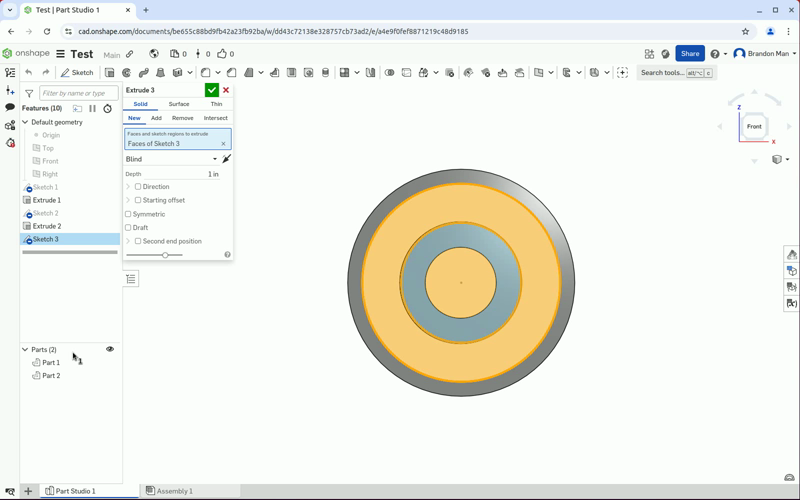
mouse_move(143, 106)
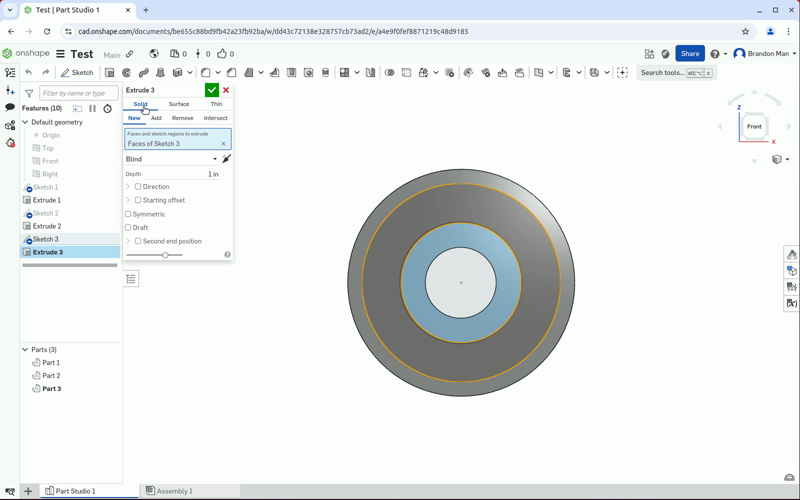
click(143, 106)
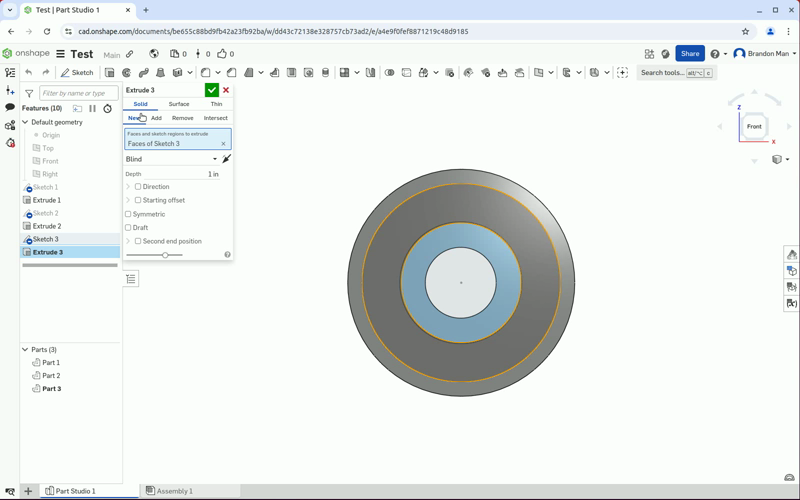
mouse_move(137, 120)
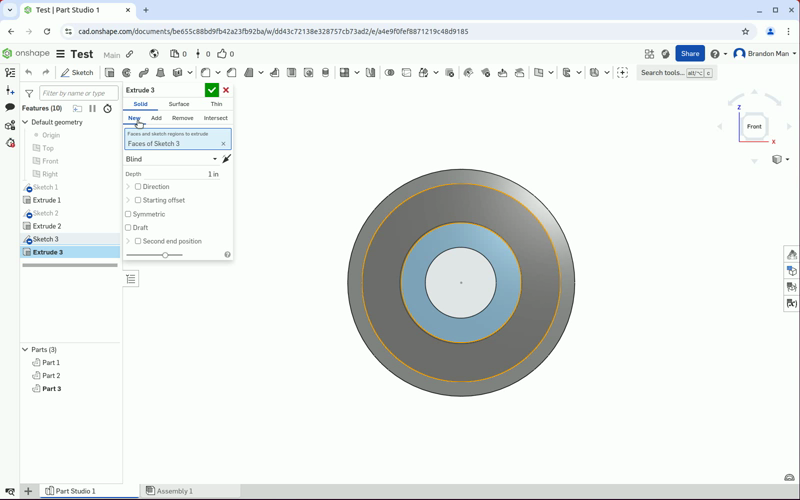
click(137, 120)
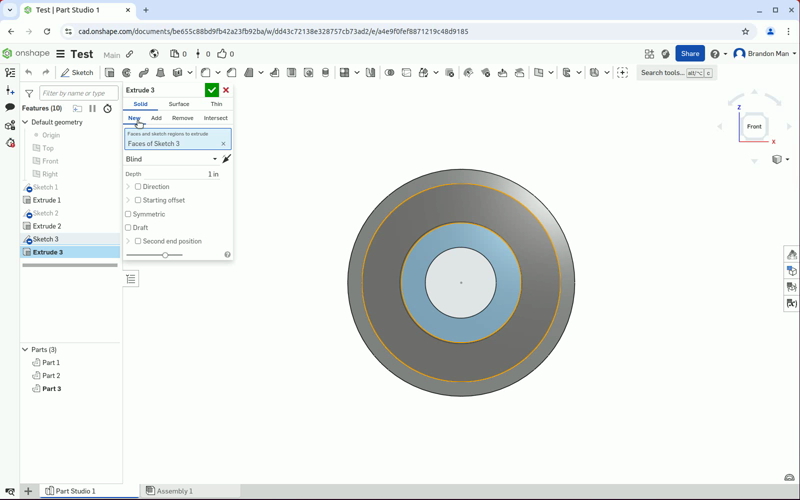
key(tab, 4)
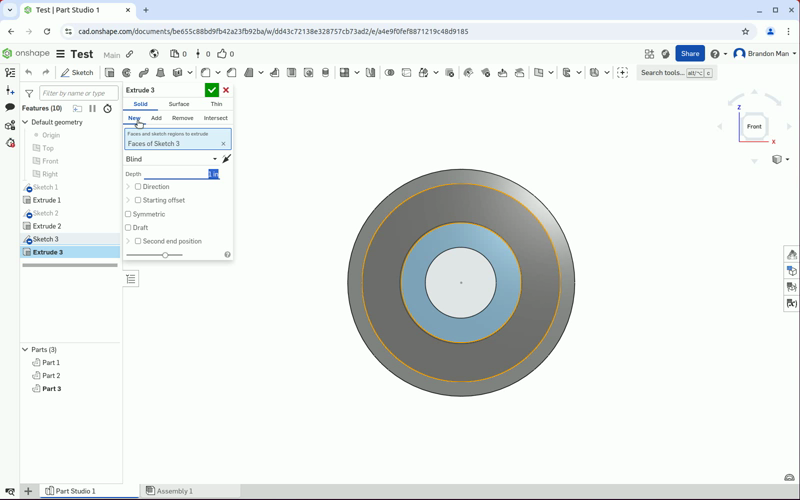
text(12.516)
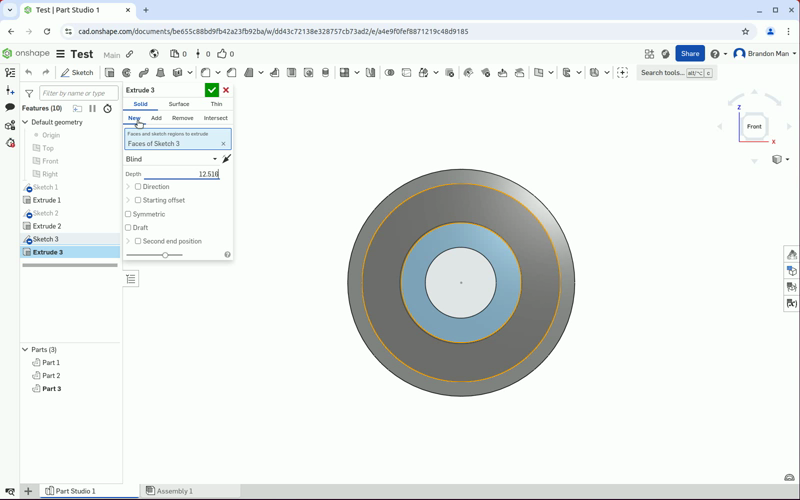
key(tab, 3)
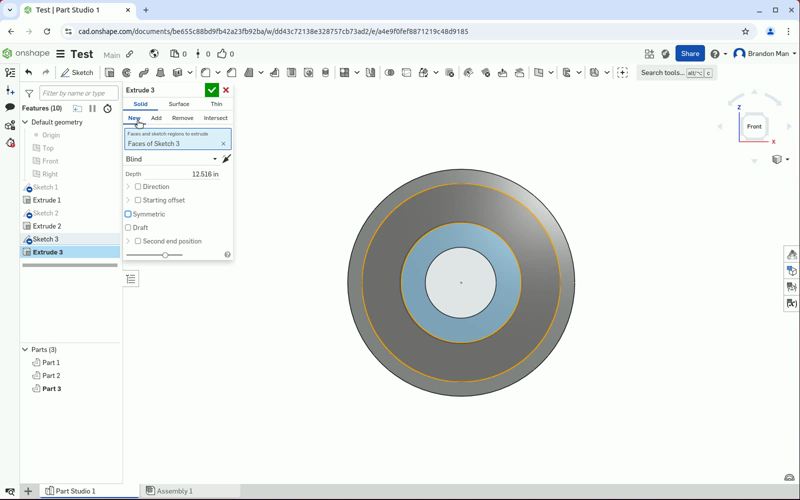
key(space)
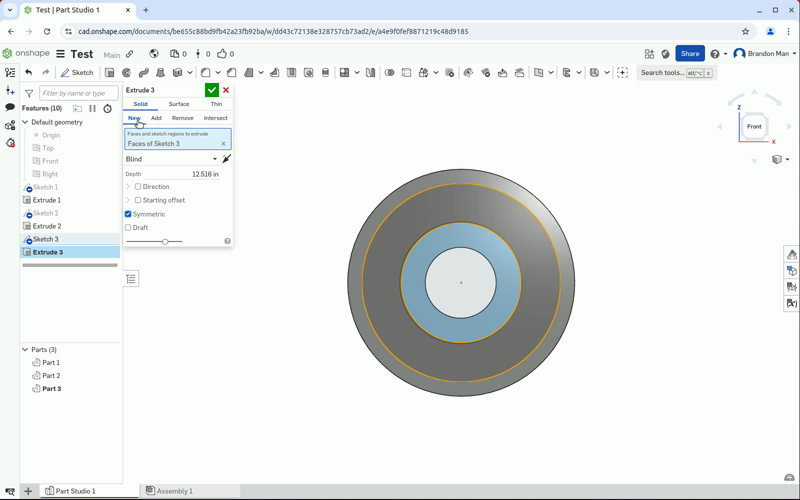
key(enter)
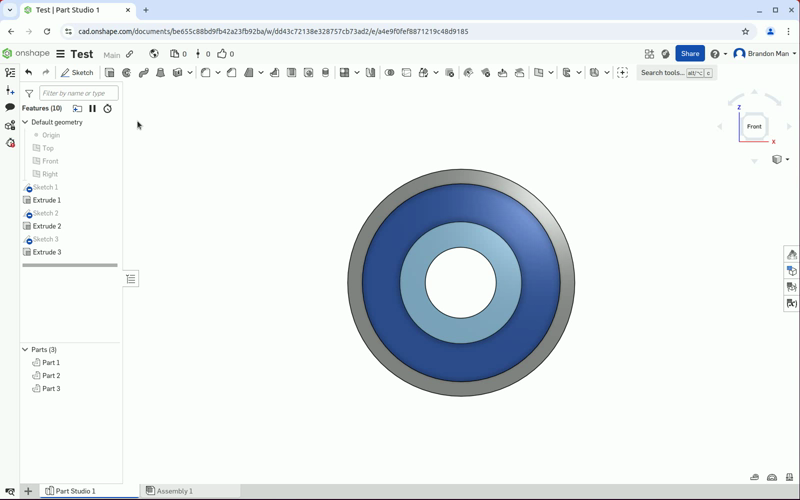
key(shift+h)
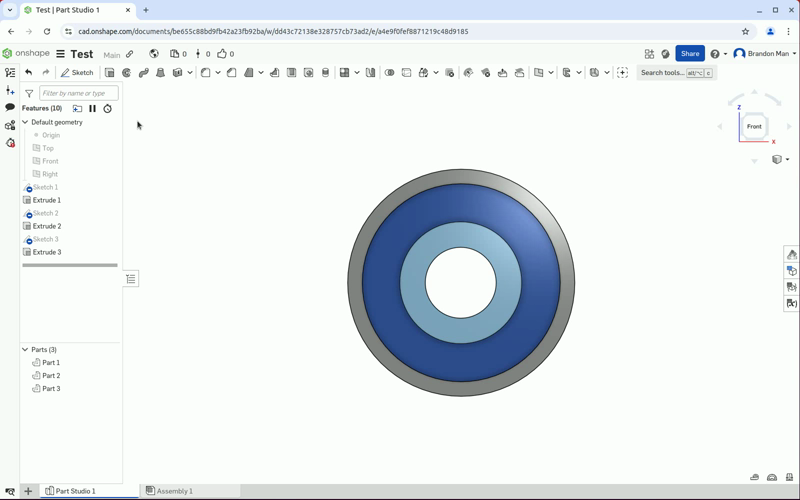
key(shift+h)
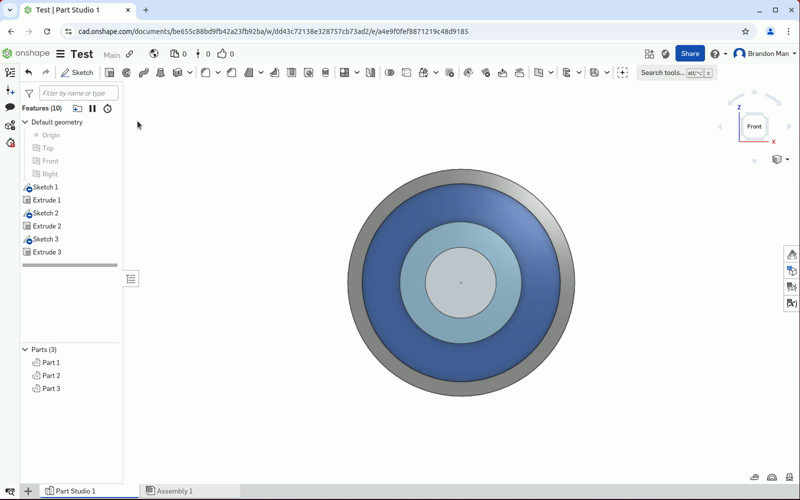
key(shift+7)
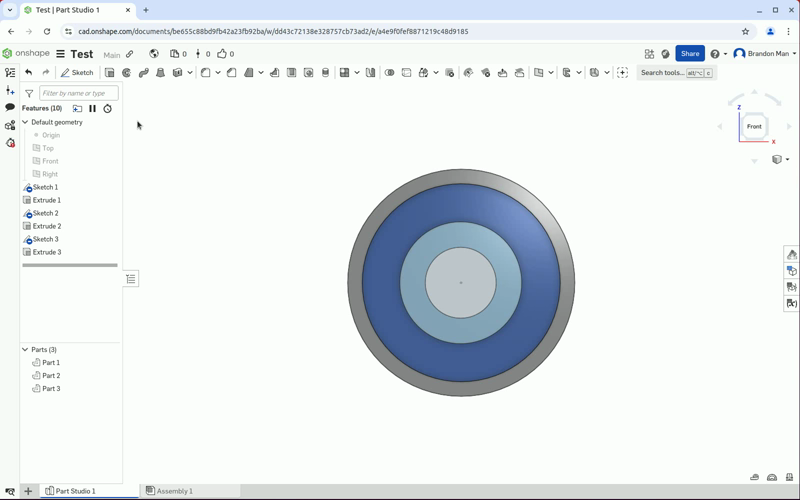
key(left, 2)
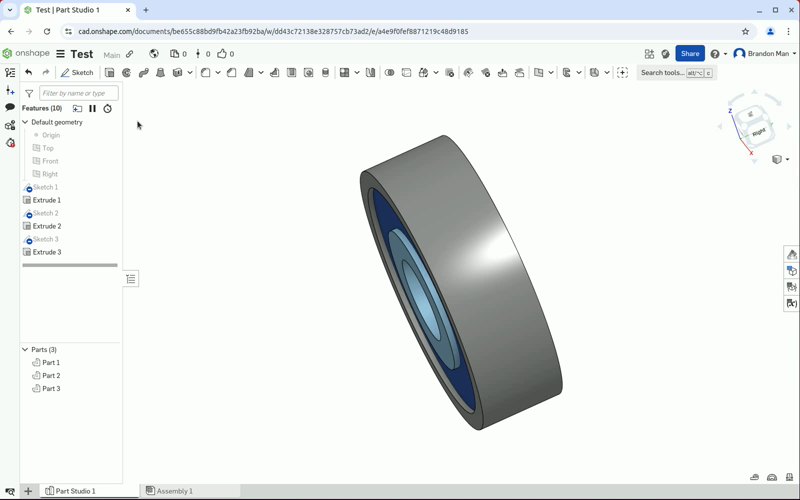
key(down, 2)
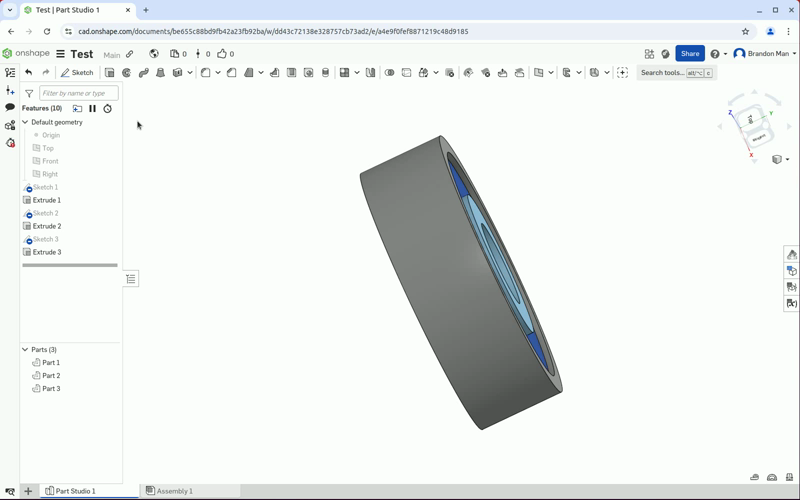
key(up, 2)
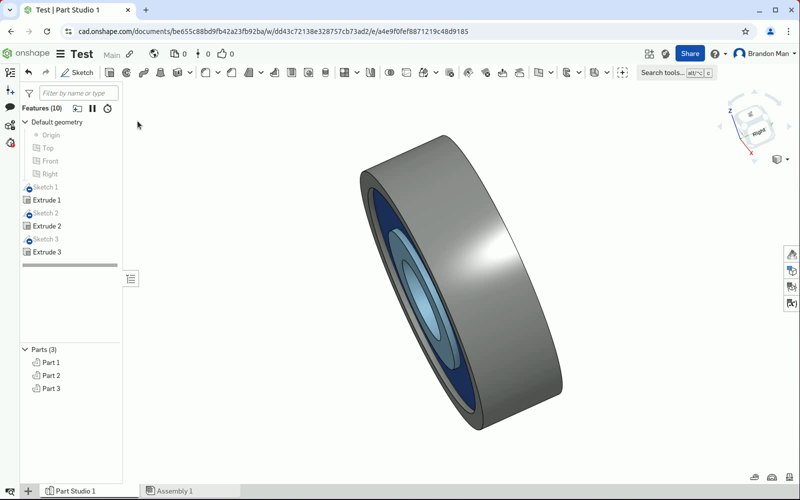
key(right, 2)
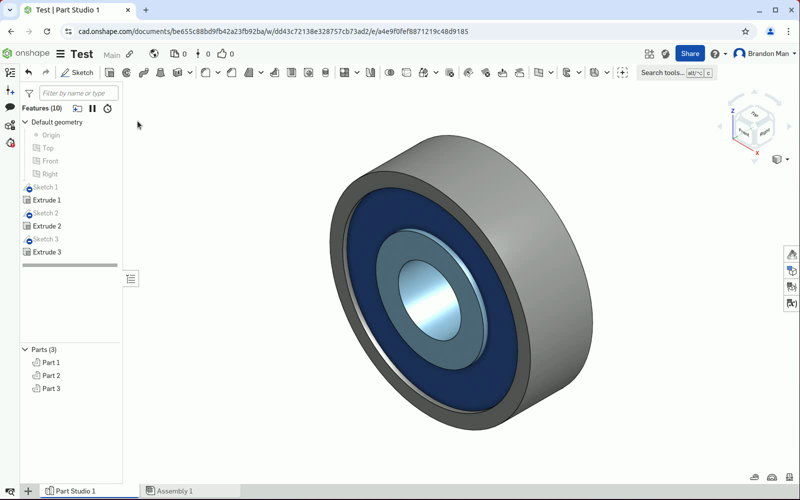
mouse_move(73, 189)
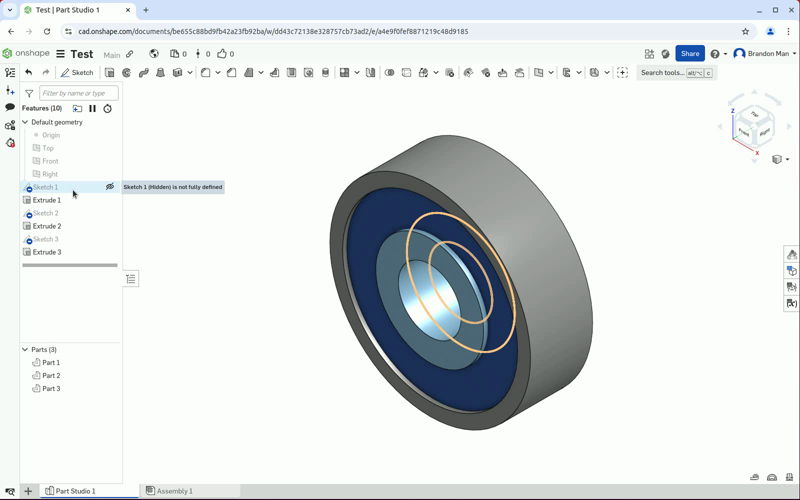
click(73, 189)